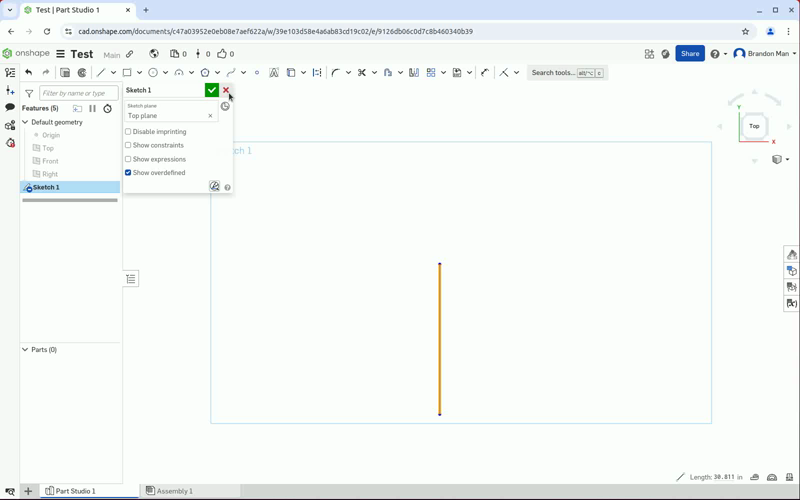
key(shift+h)
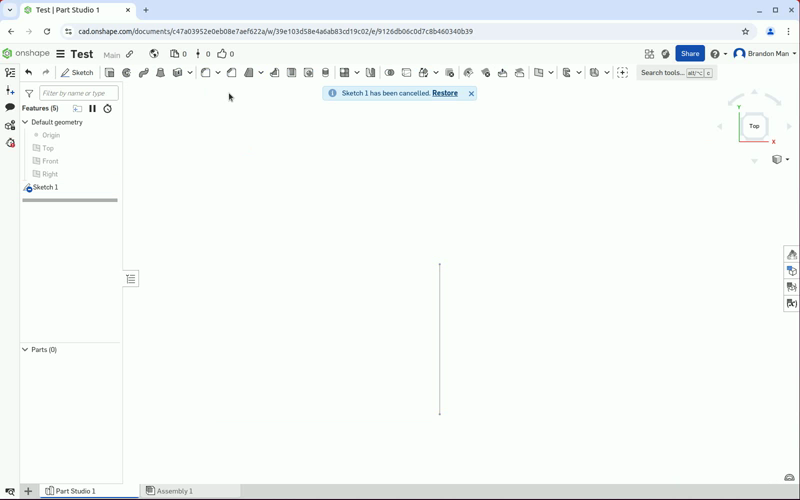
key(shift+s)
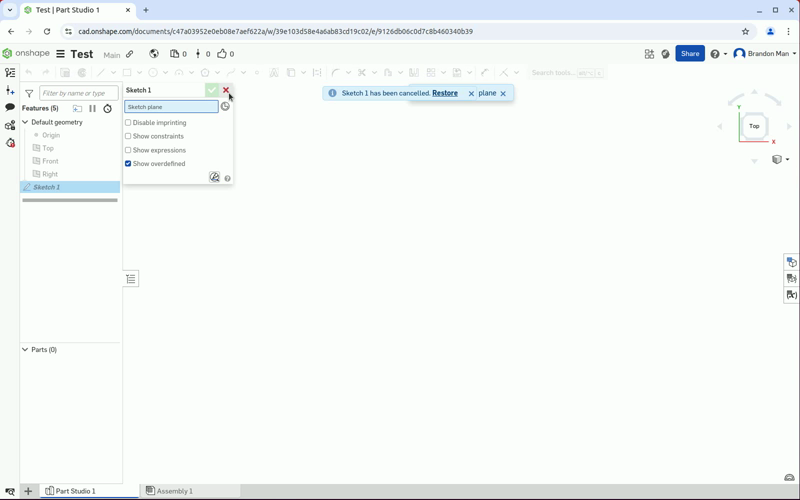
mouse_move(73, 150)
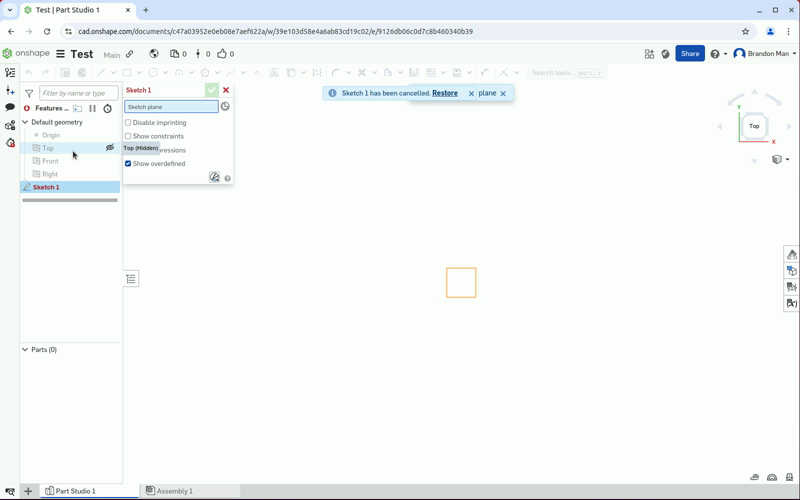
click(73, 150)
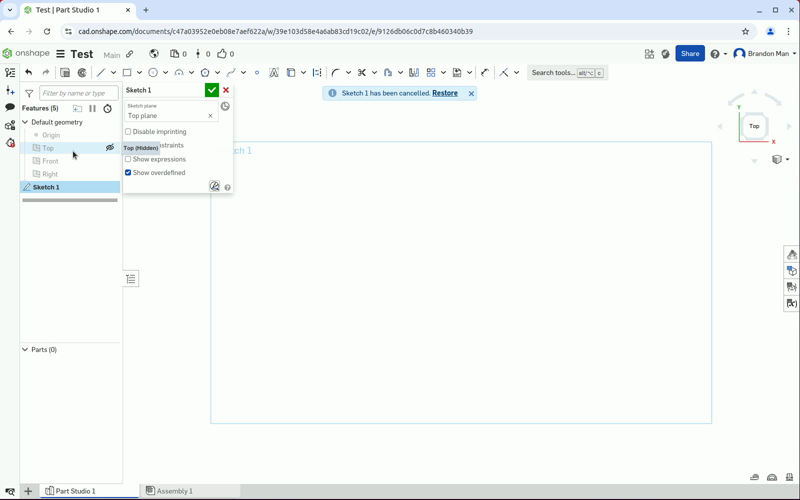
mouse_move(73, 352)
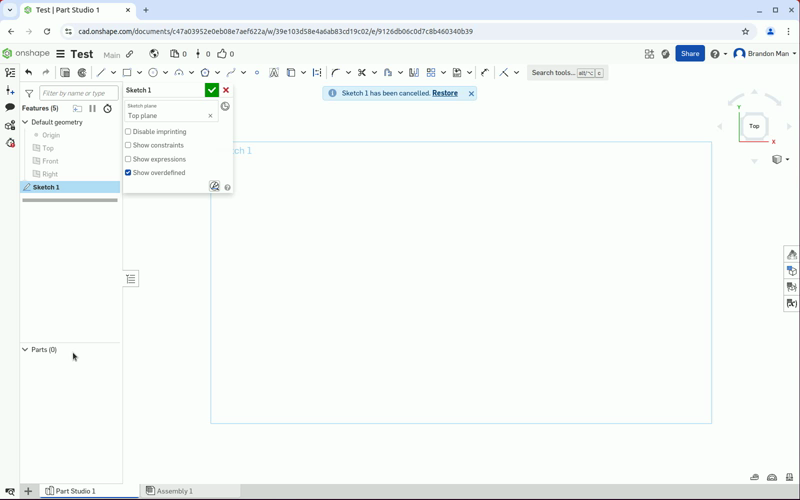
key(y)
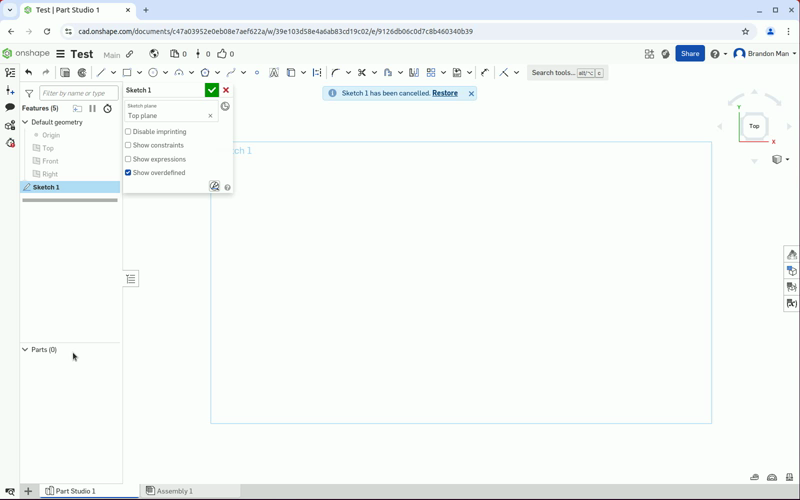
key(l)
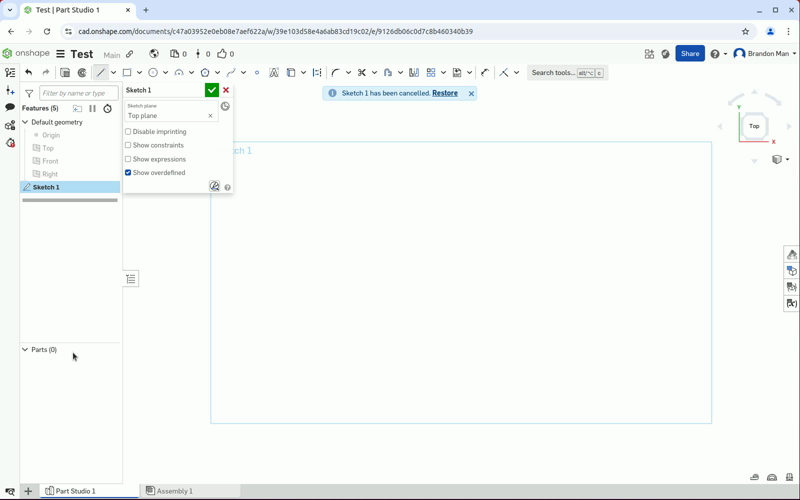
key_down(shift)
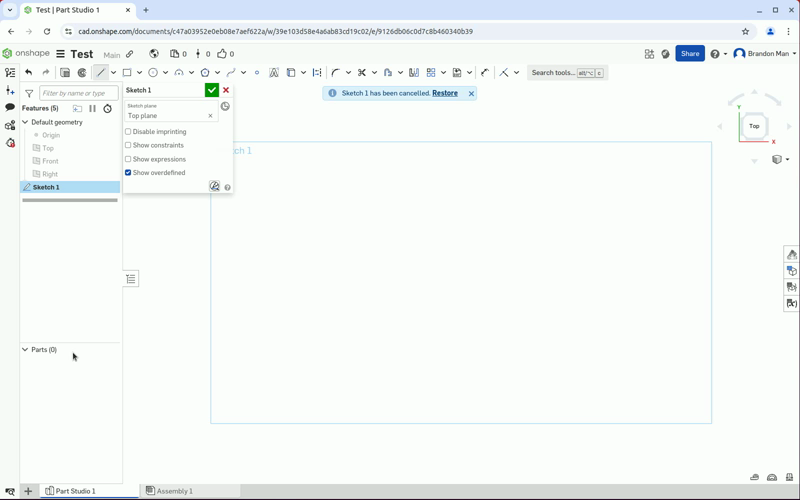
mouse_move(348, 198)
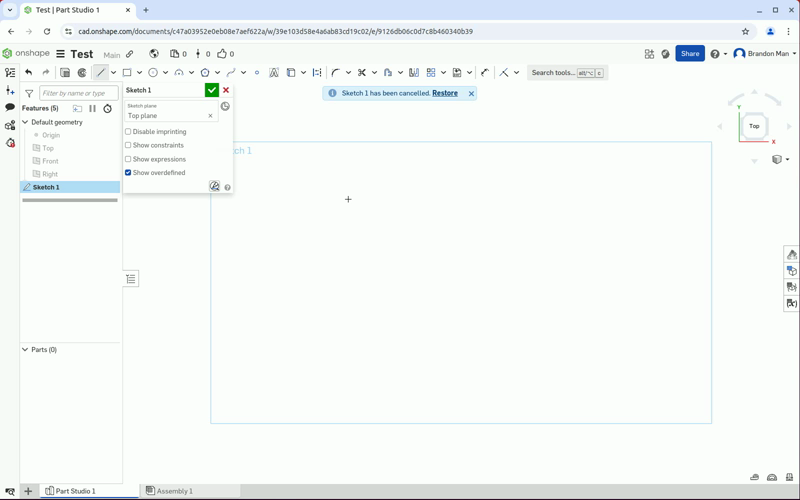
click(348, 198)
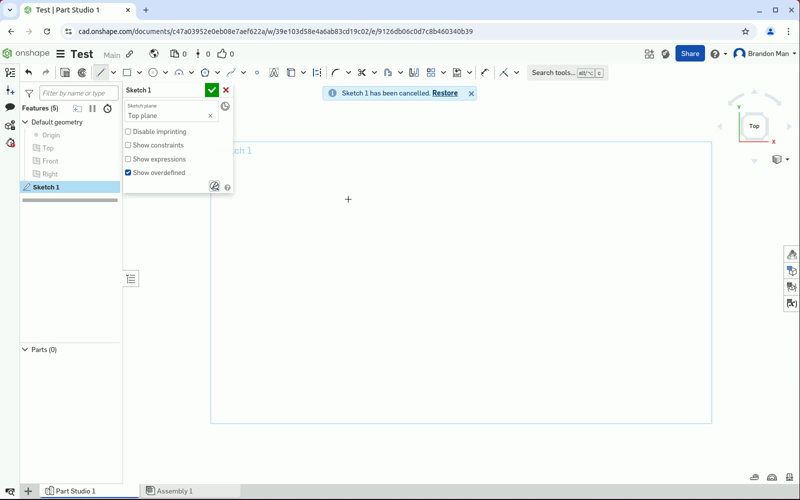
key_up(shift)
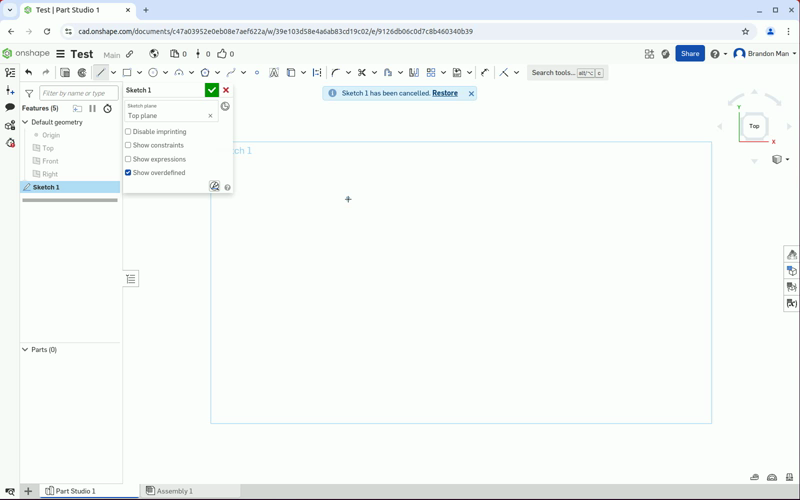
key_down(shift)
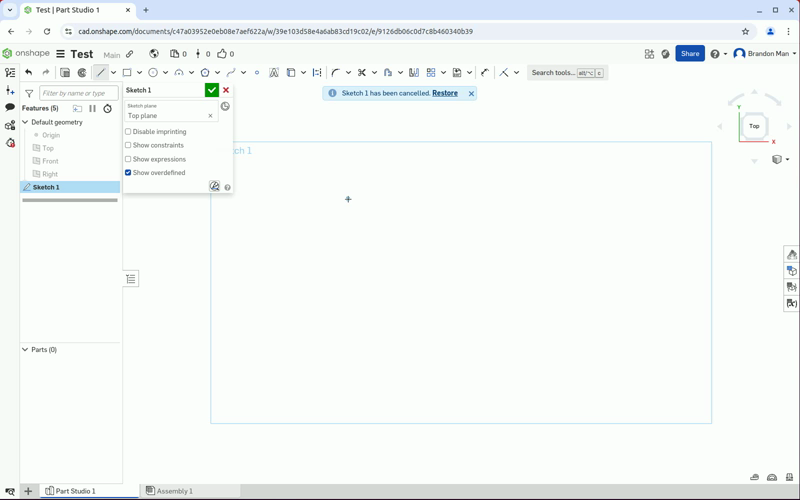
mouse_move(461, 283)
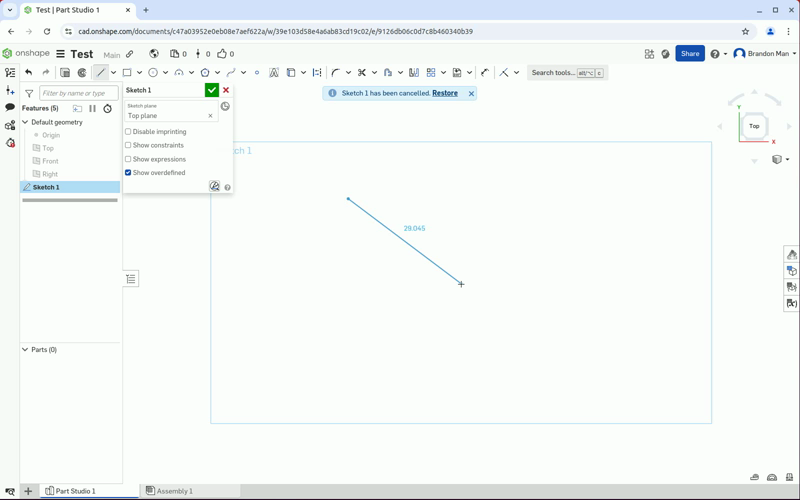
click(461, 283)
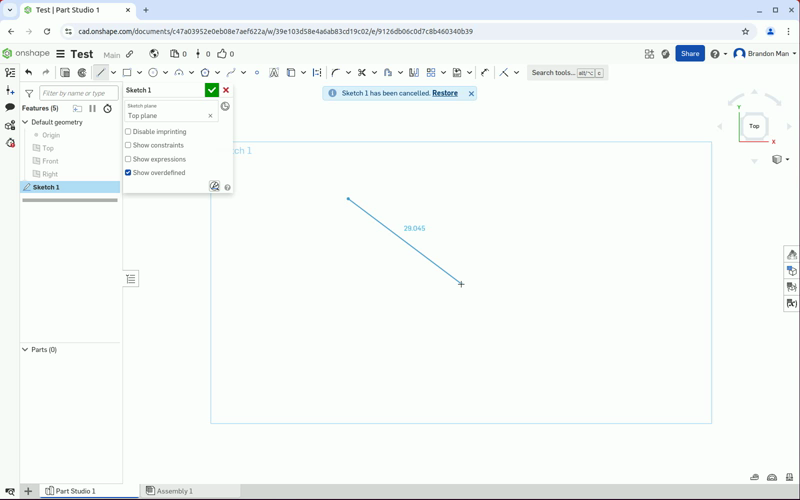
key_up(shift)
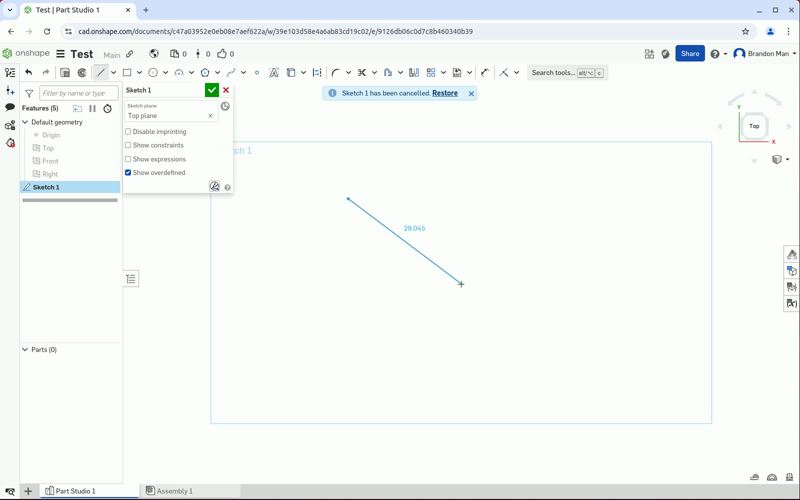
key_down(shift)
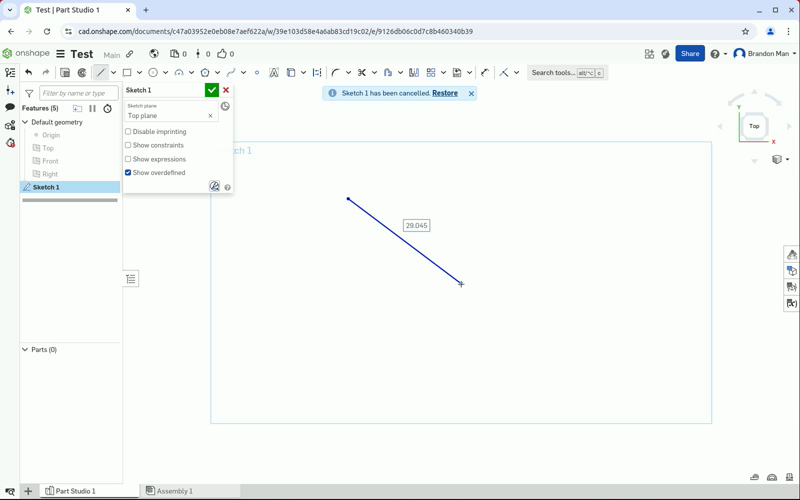
mouse_move(572, 198)
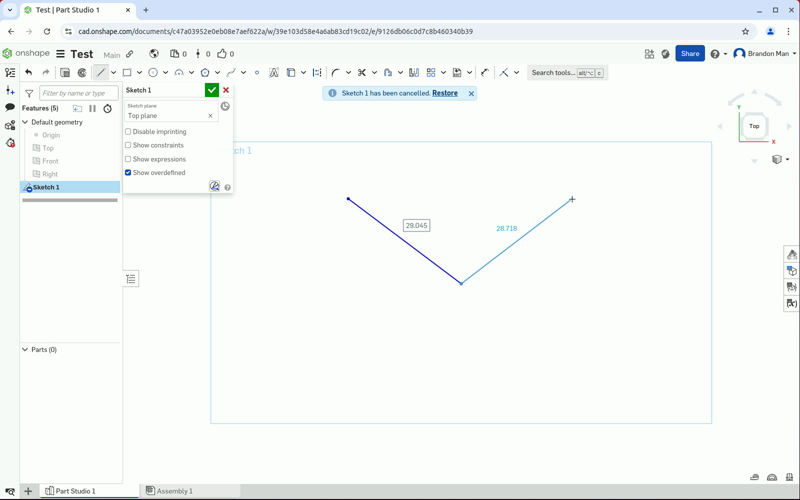
click(572, 198)
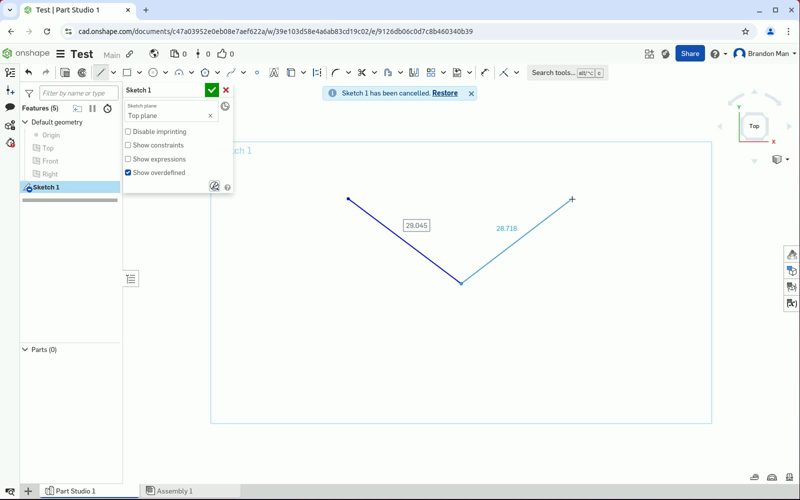
key_up(shift)
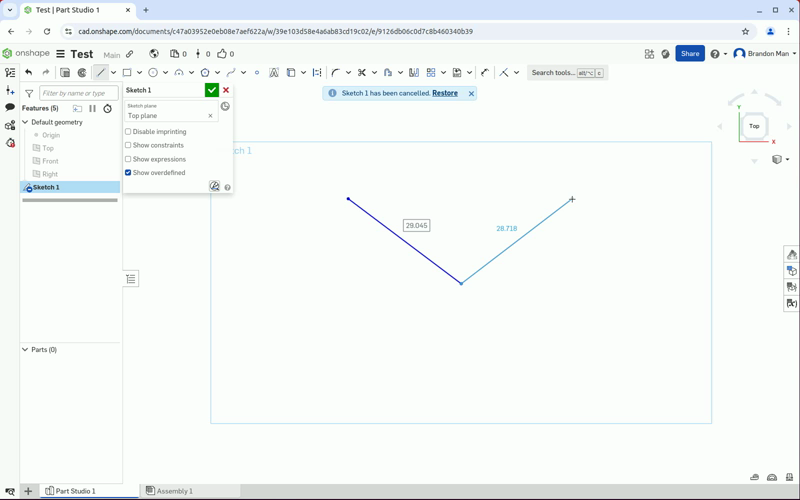
key_down(shift)
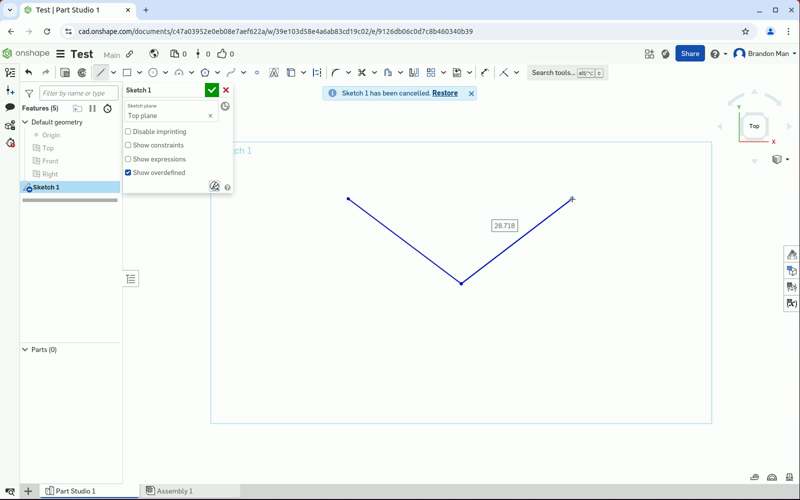
mouse_move(348, 198)
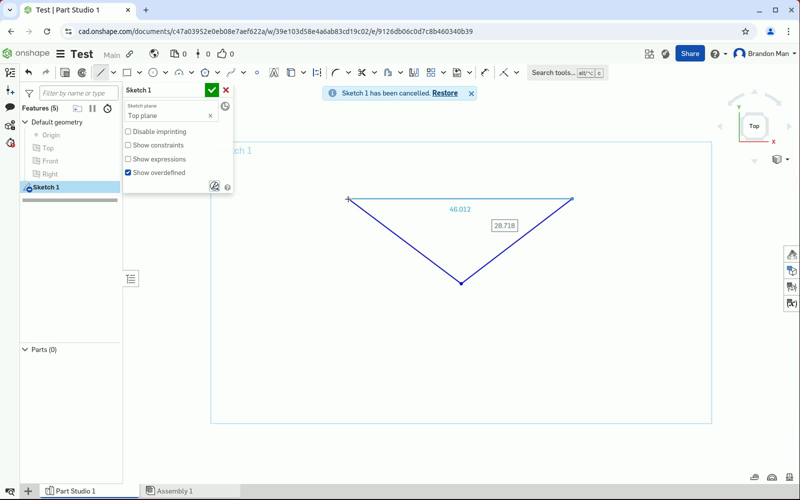
key_up(shift)
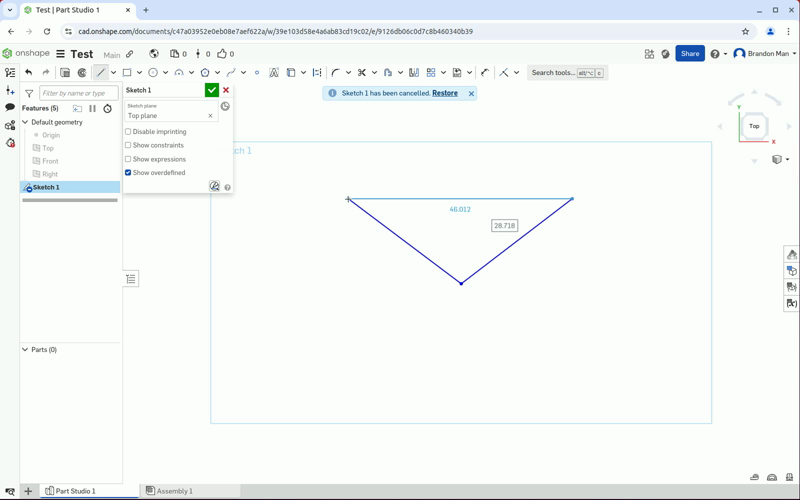
click(348, 198)
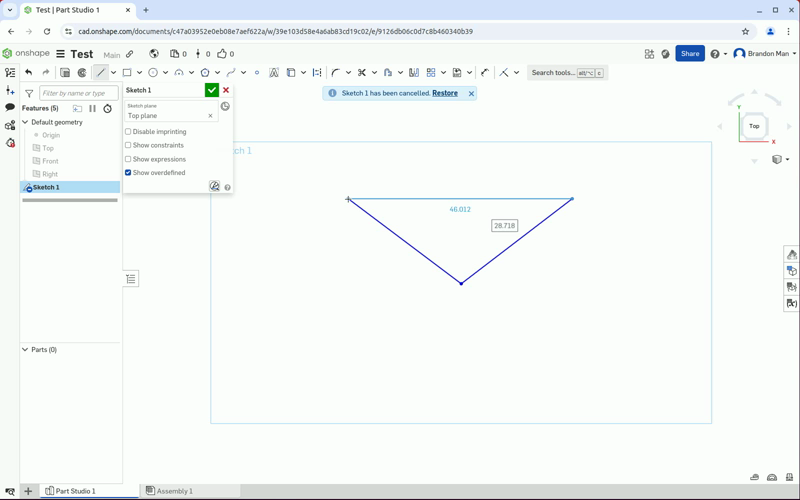
key(esc)
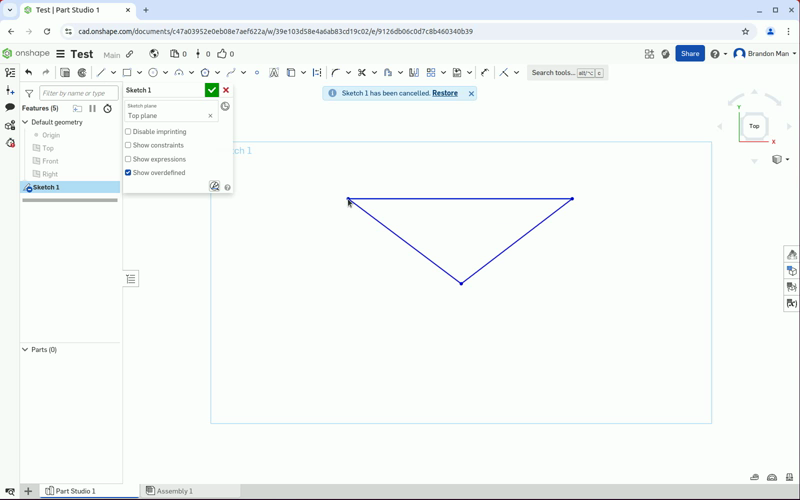
mouse_move(395, 207)
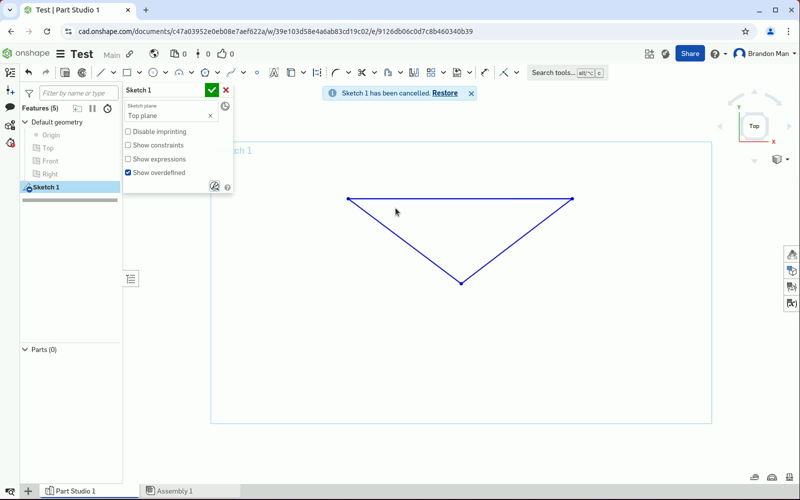
click(395, 207)
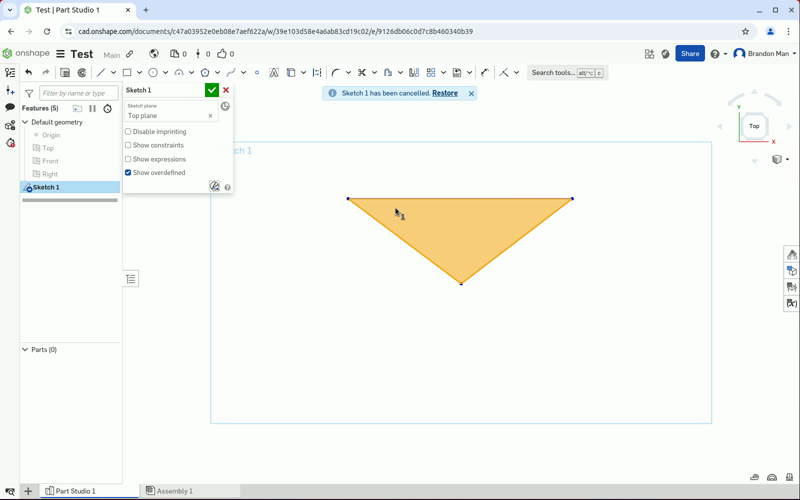
mouse_move(73, 352)
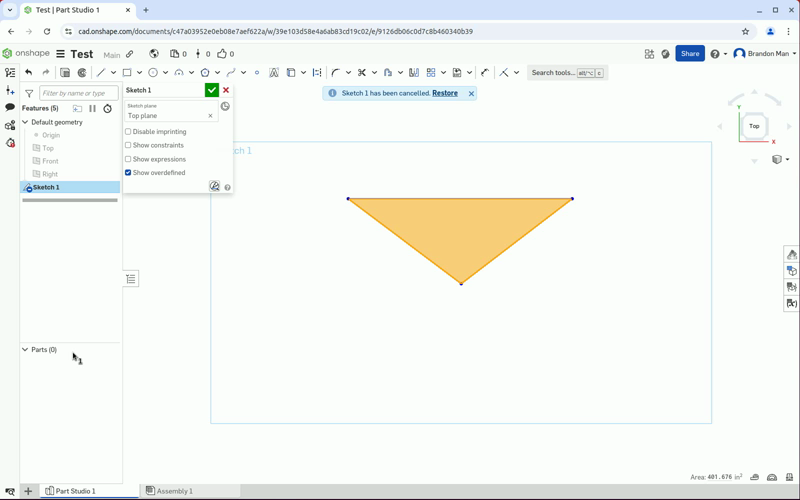
key(shift+y)
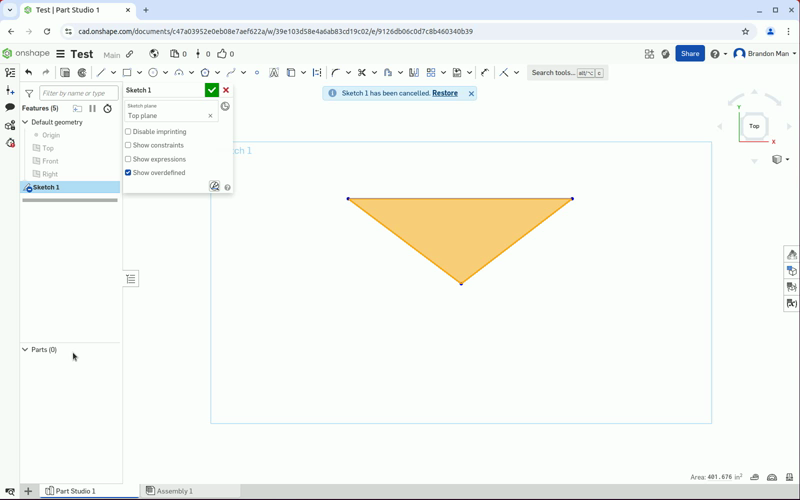
key(shift+e)
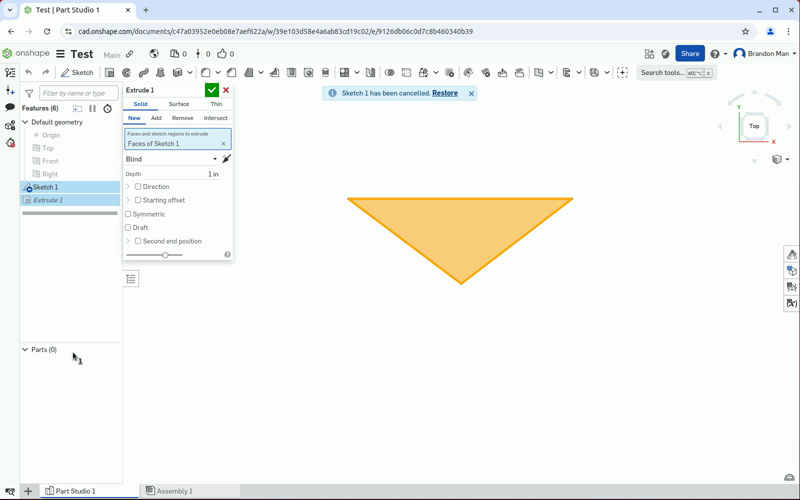
mouse_move(143, 106)
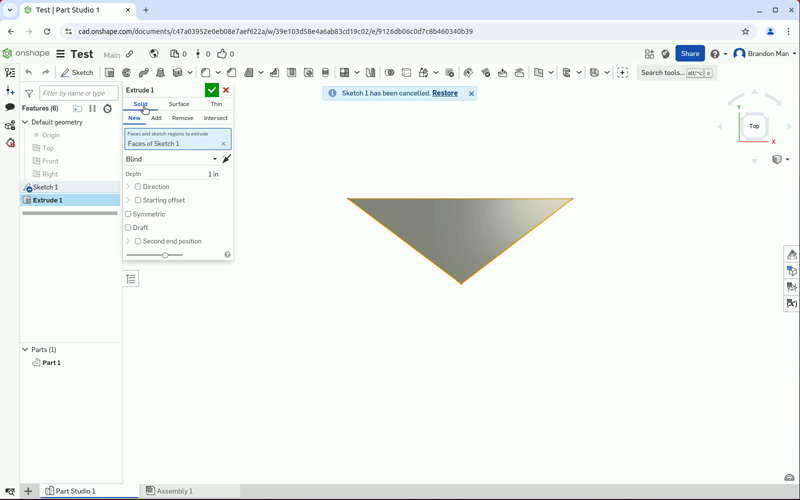
click(143, 106)
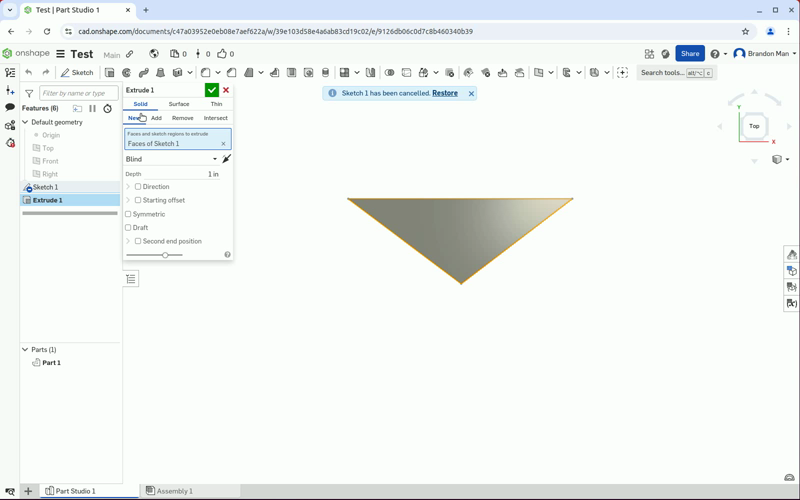
mouse_move(137, 120)
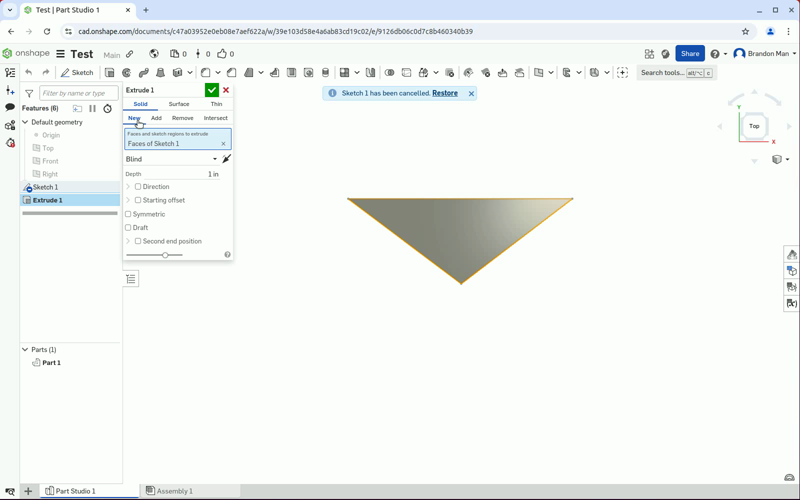
click(137, 120)
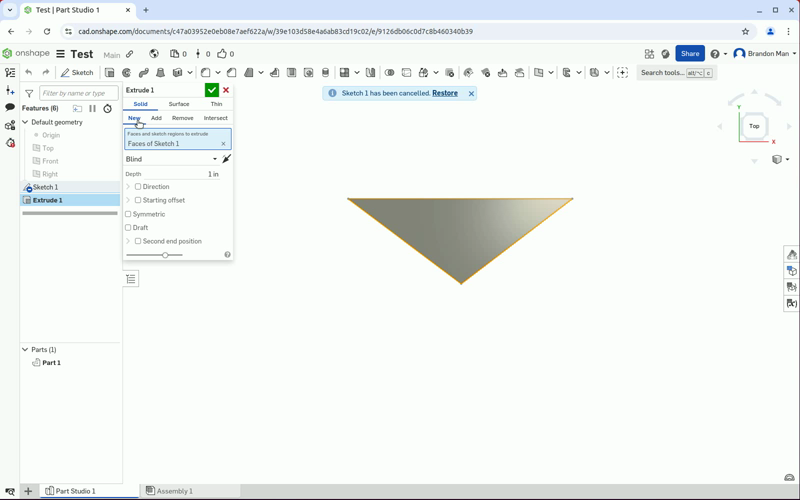
key(tab, 4)
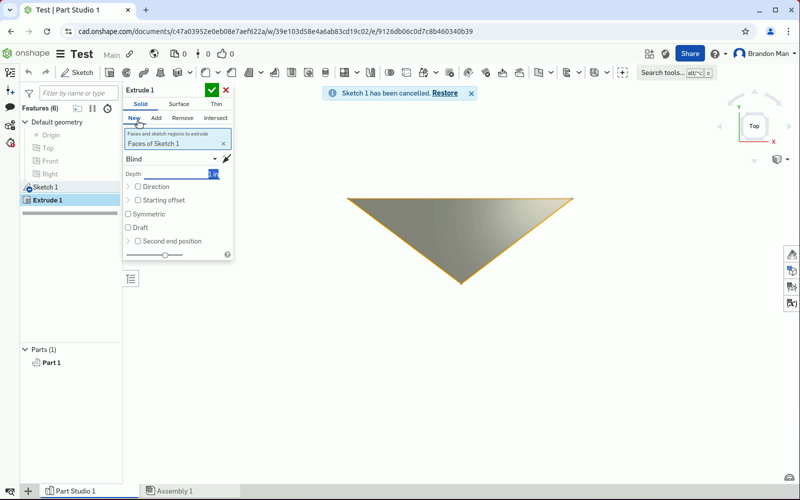
text(6.981)
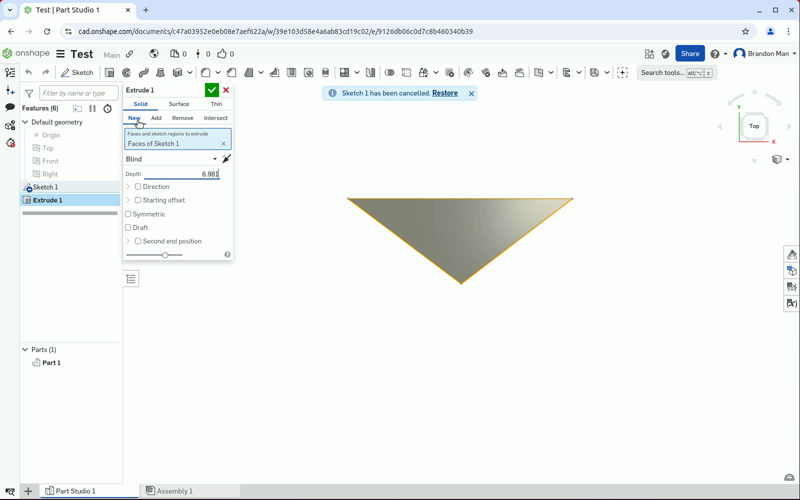
key(enter)
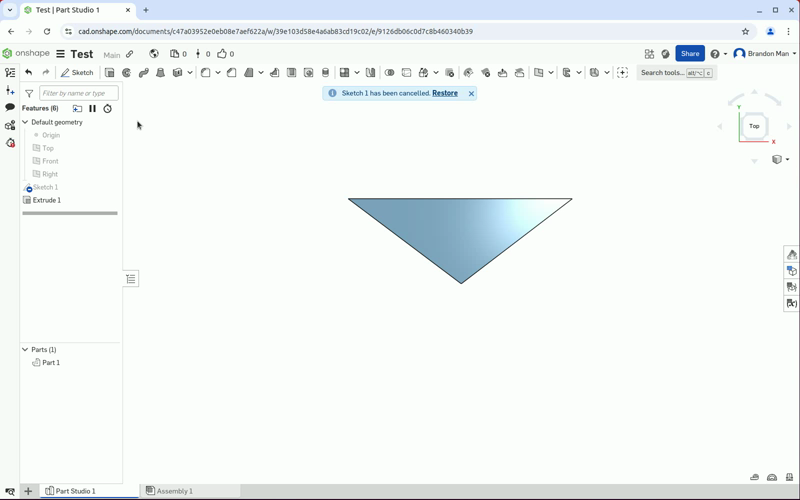
key(shift+h)
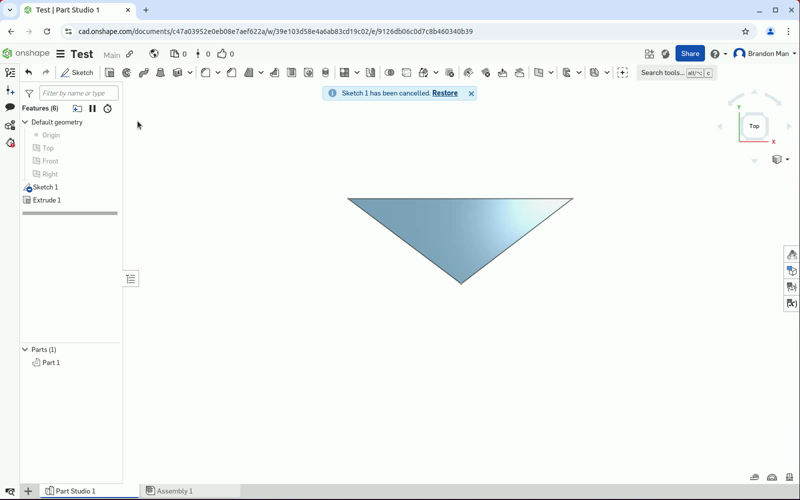
key(shift+h)
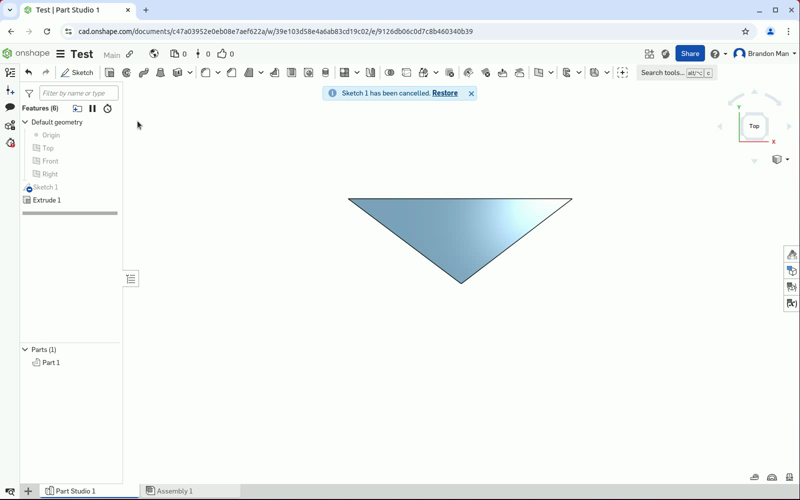
mouse_move(73, 189)
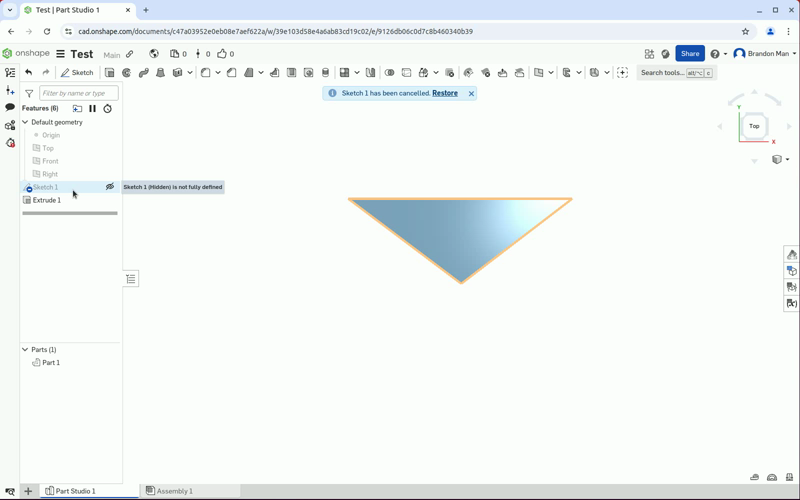
click(73, 189)
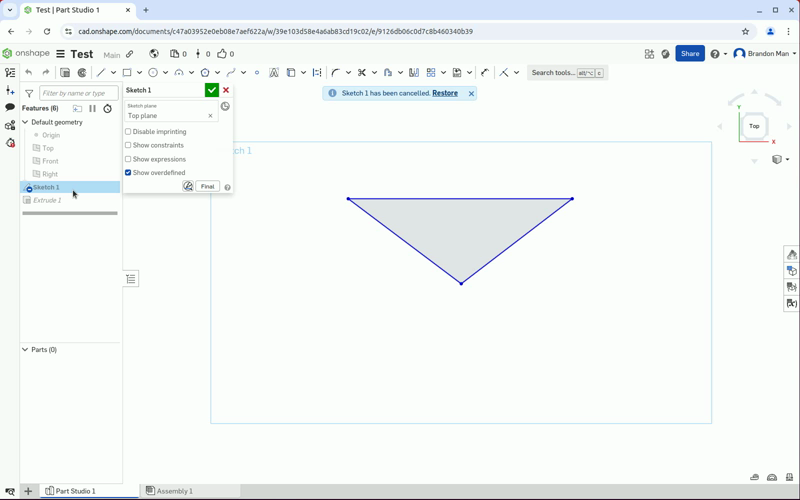
mouse_move(229, 92)
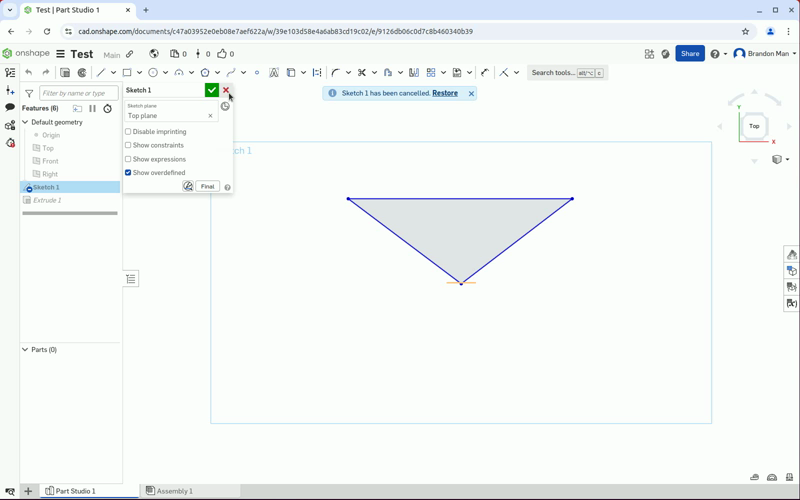
click(229, 92)
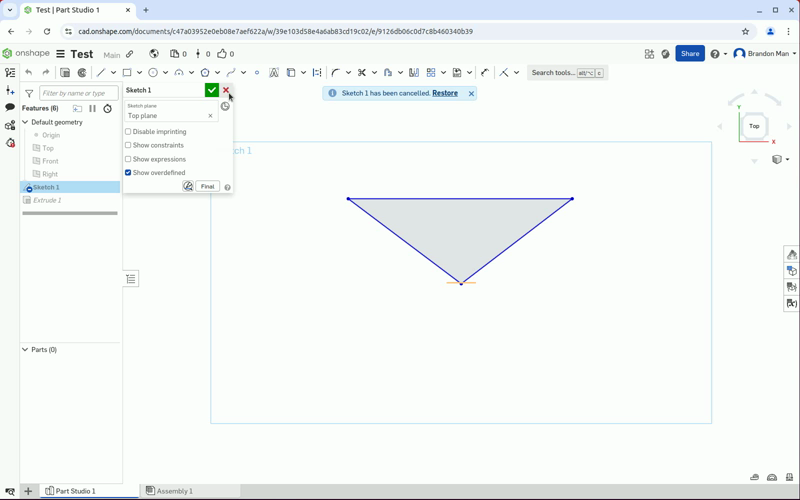
key(shift+s)
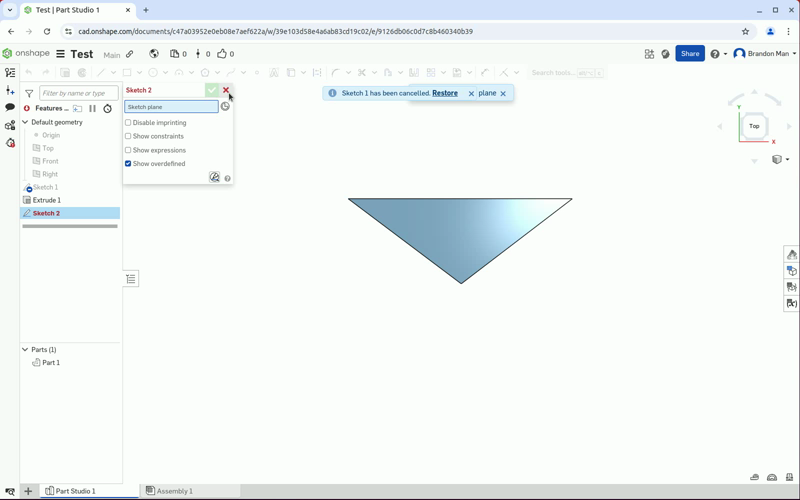
mouse_move(73, 150)
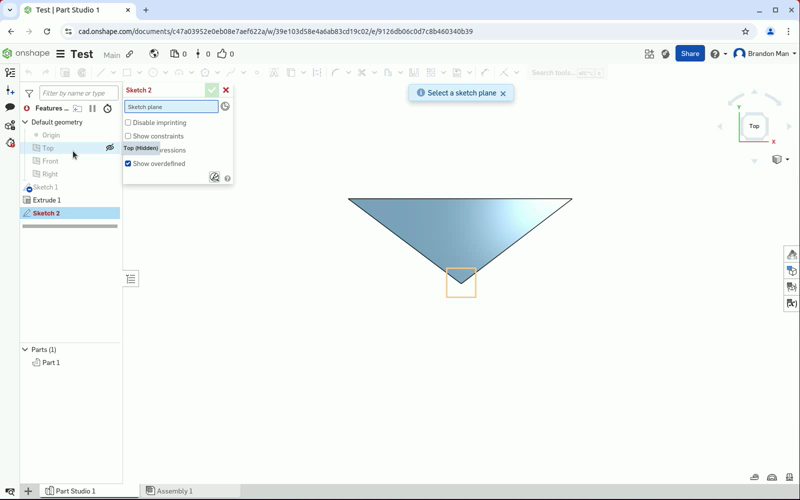
click(73, 150)
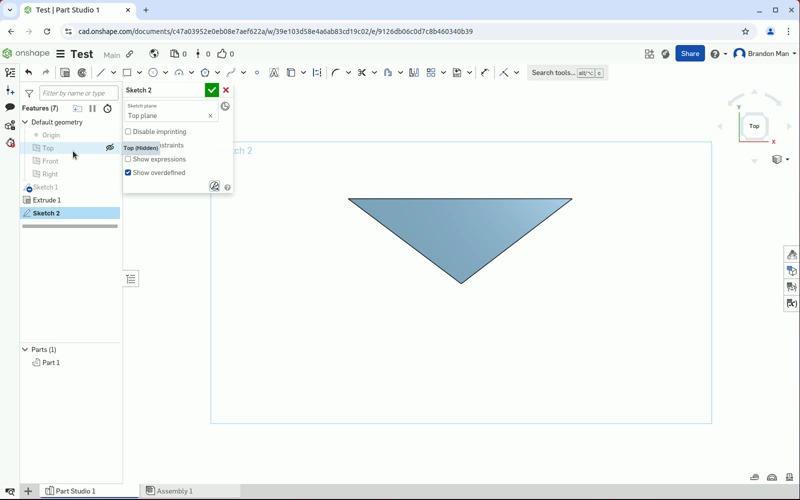
mouse_move(73, 352)
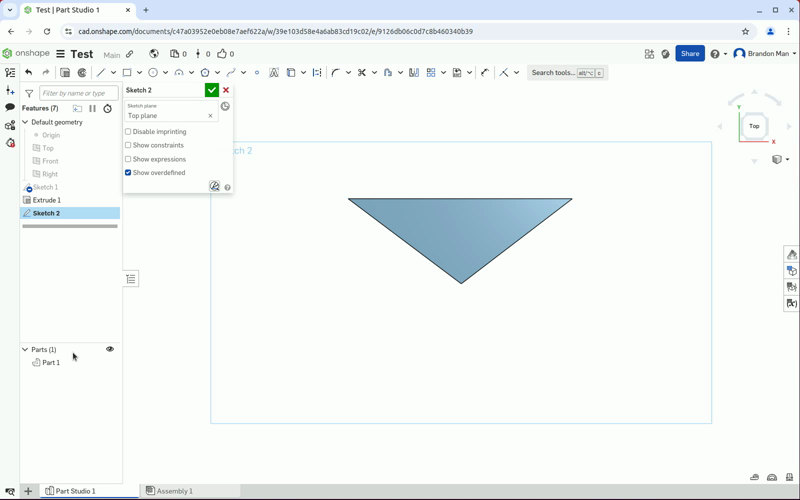
key(y)
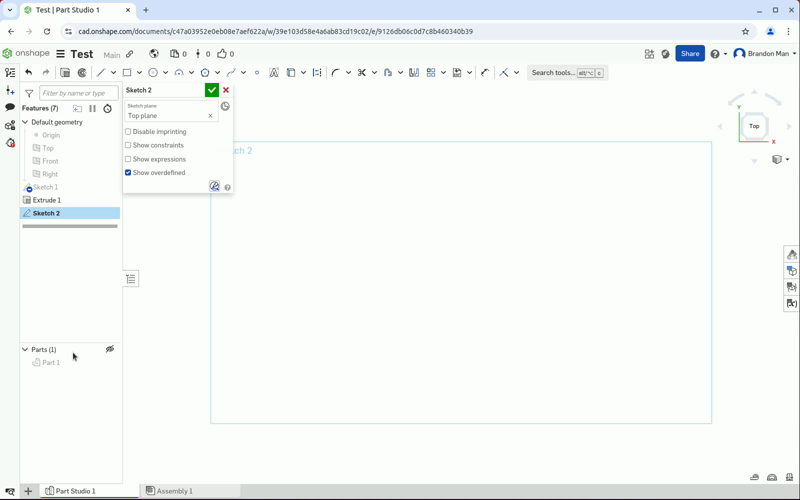
key(l)
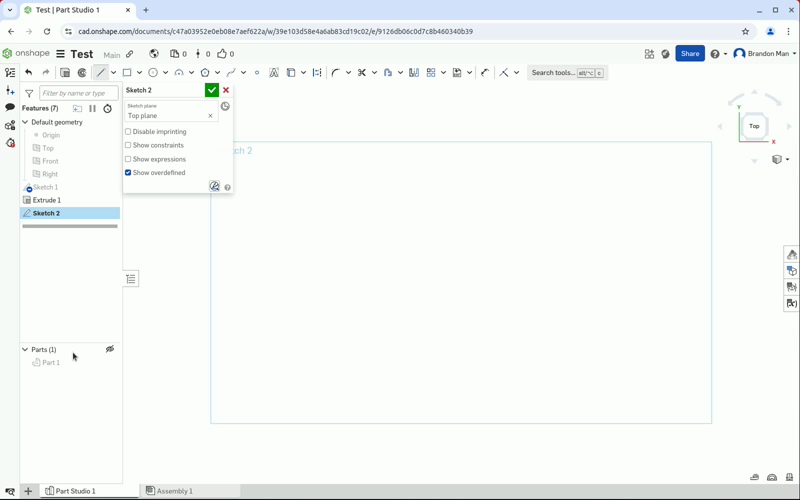
key_down(shift)
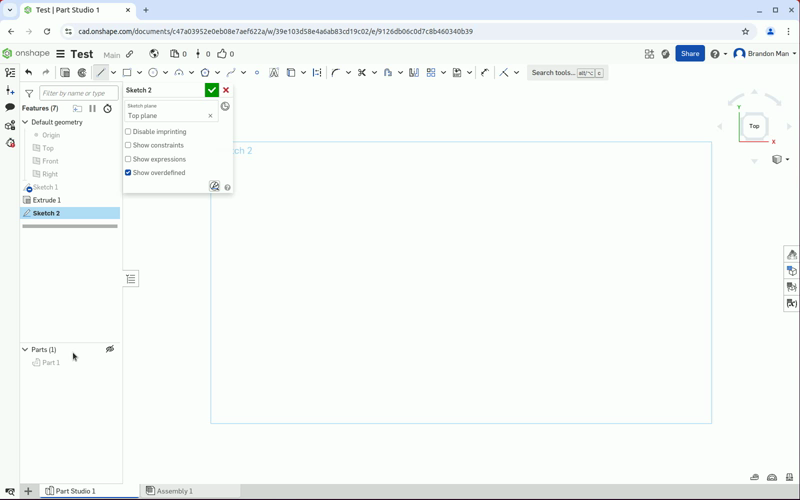
mouse_move(348, 367)
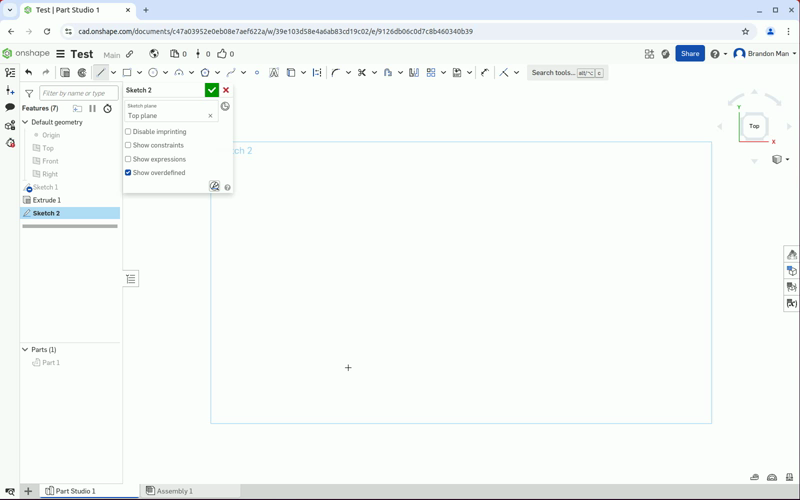
click(348, 367)
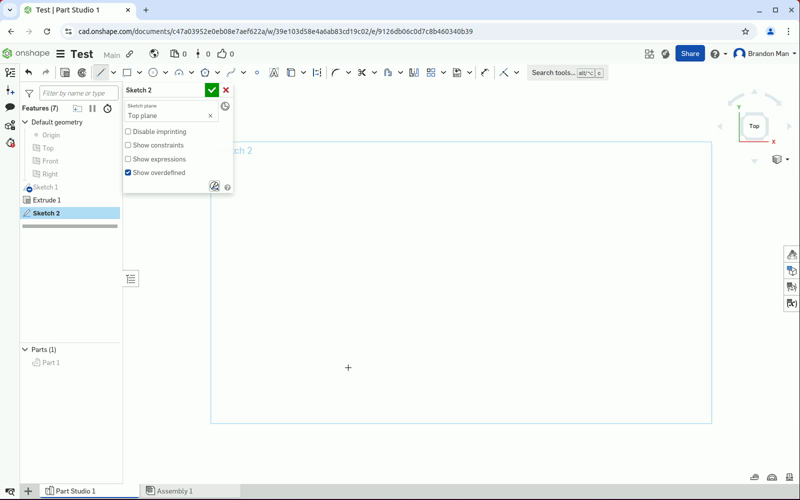
key_up(shift)
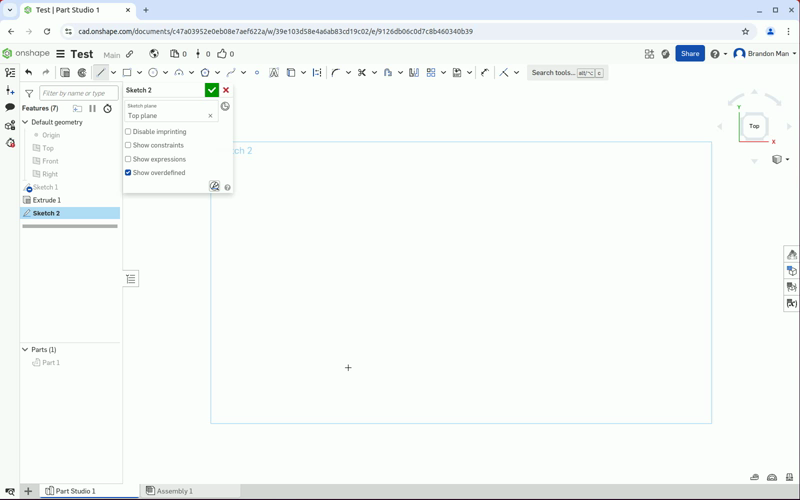
key_down(shift)
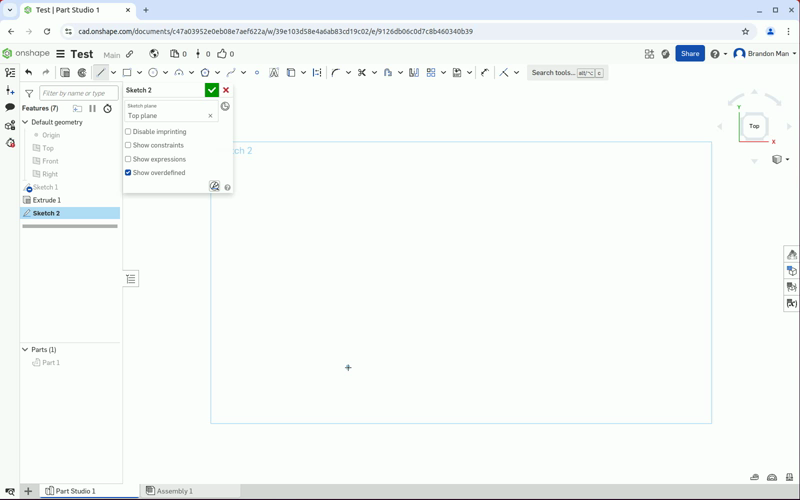
mouse_move(459, 282)
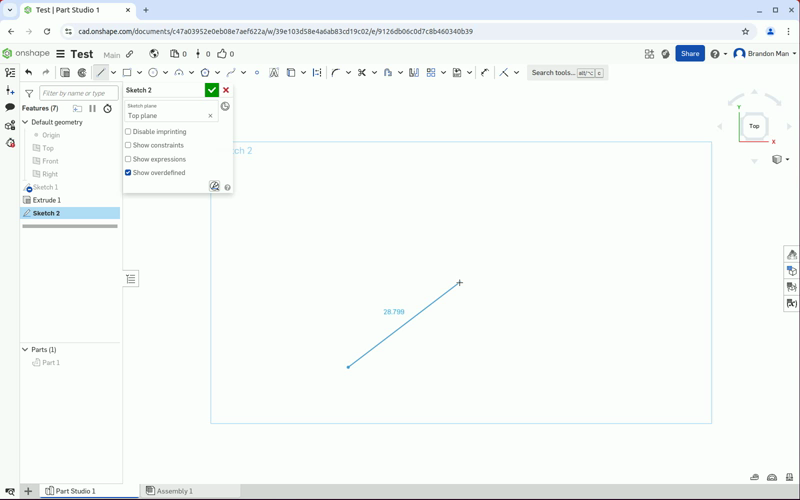
click(459, 282)
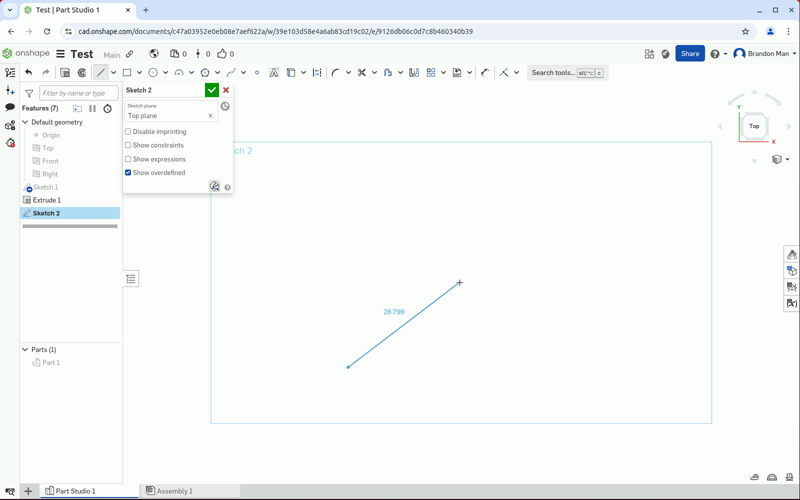
key_up(shift)
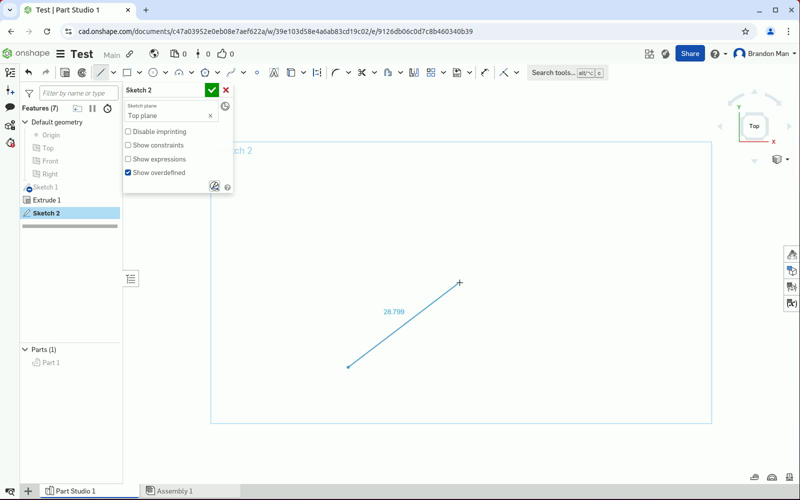
key_down(shift)
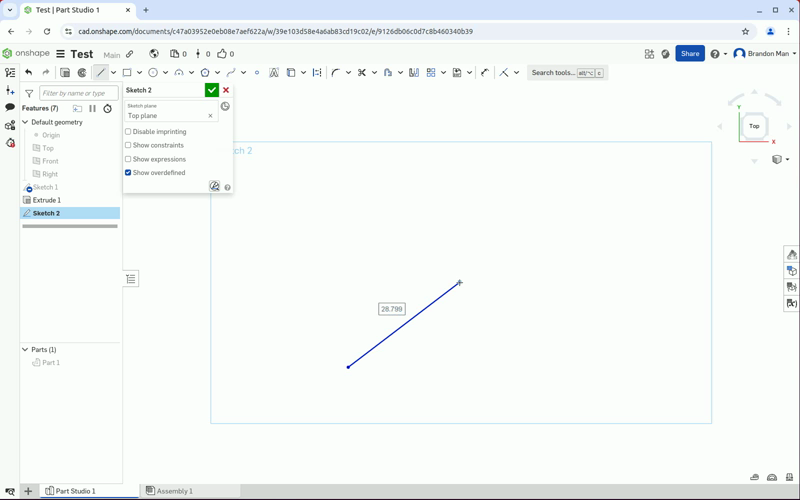
mouse_move(348, 198)
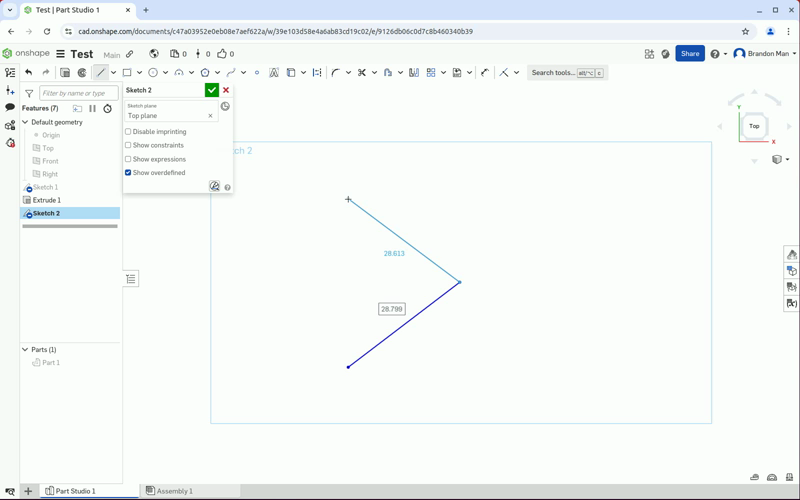
click(348, 198)
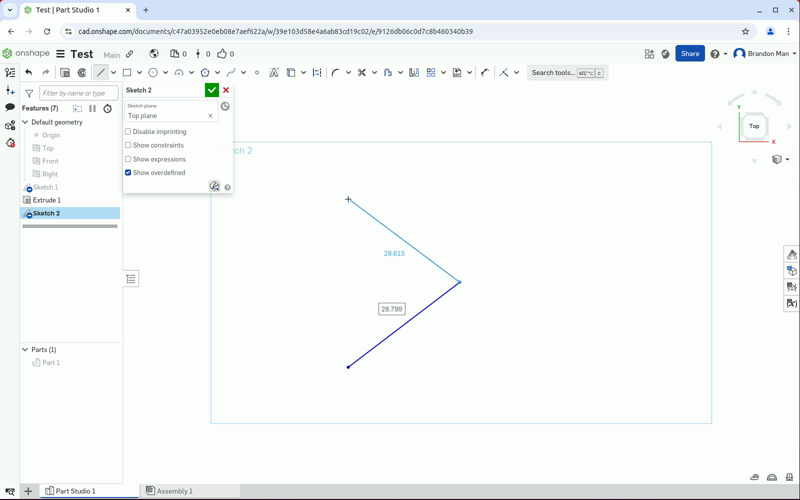
key_up(shift)
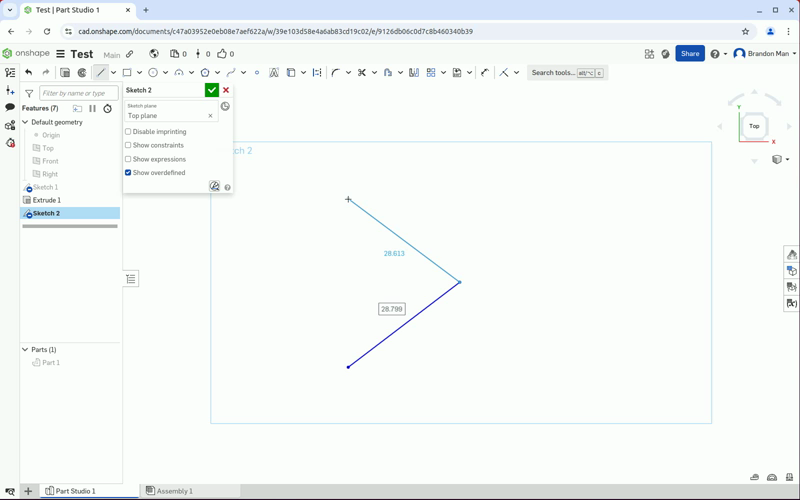
key_down(shift)
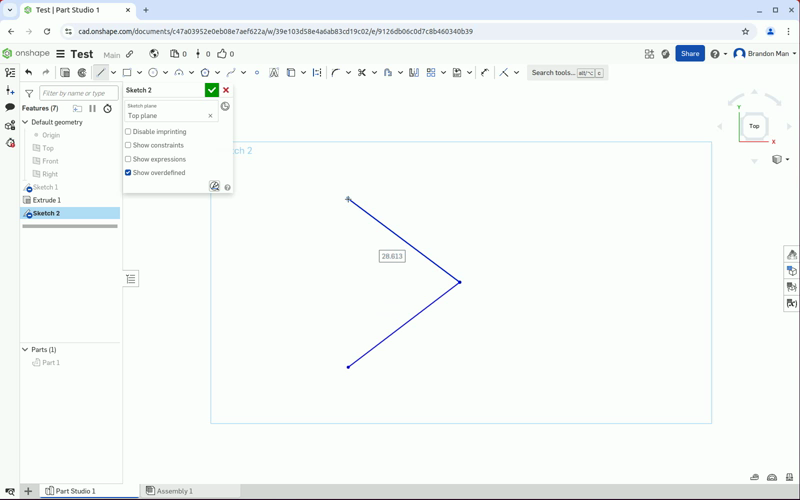
mouse_move(348, 367)
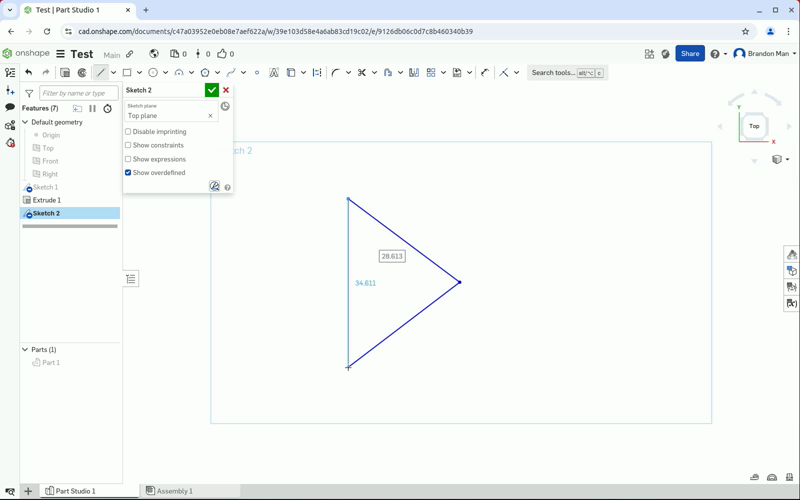
key_up(shift)
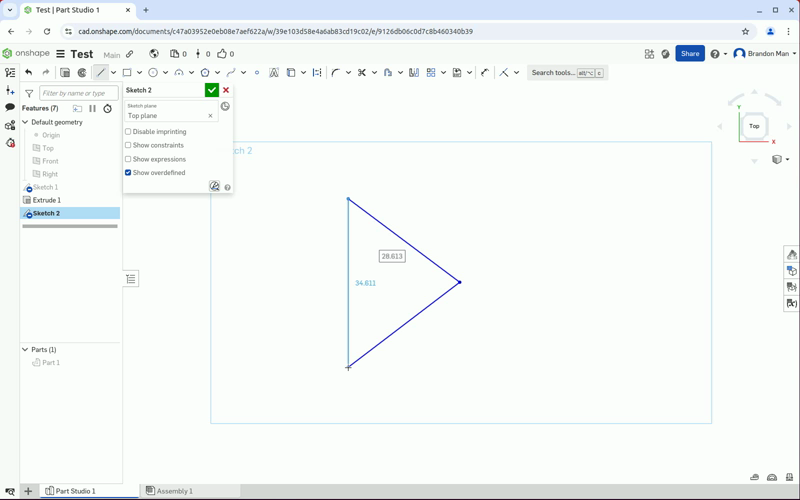
click(348, 367)
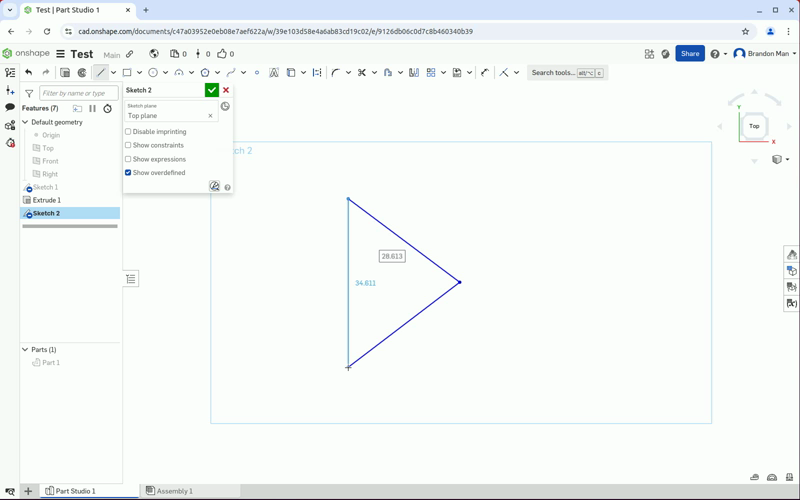
key(esc)
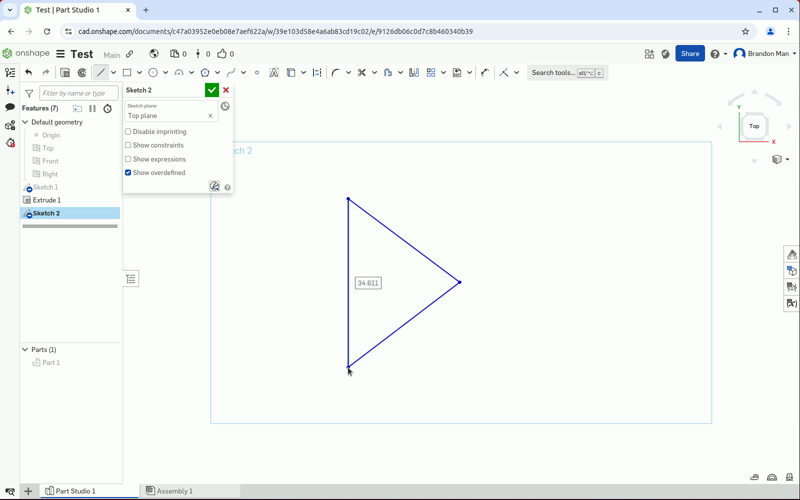
mouse_move(409, 291)
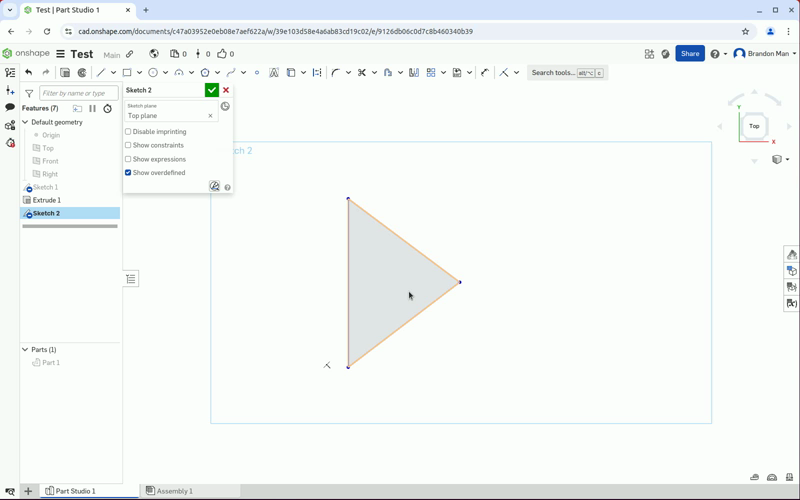
click(409, 291)
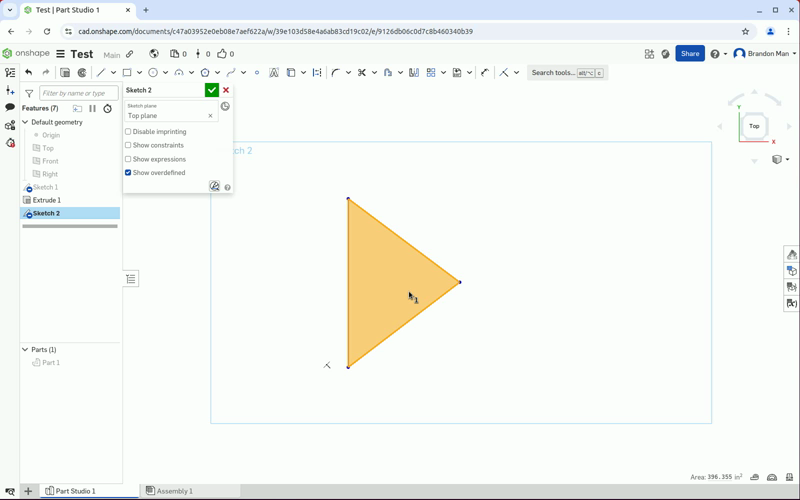
mouse_move(73, 352)
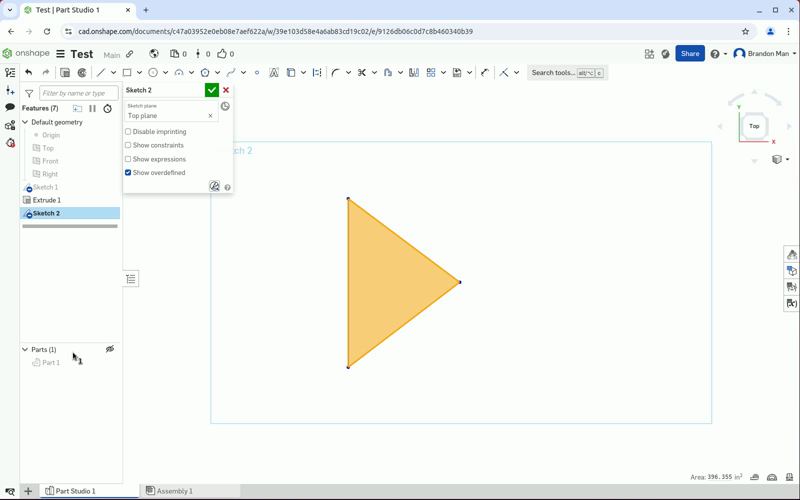
key(shift+y)
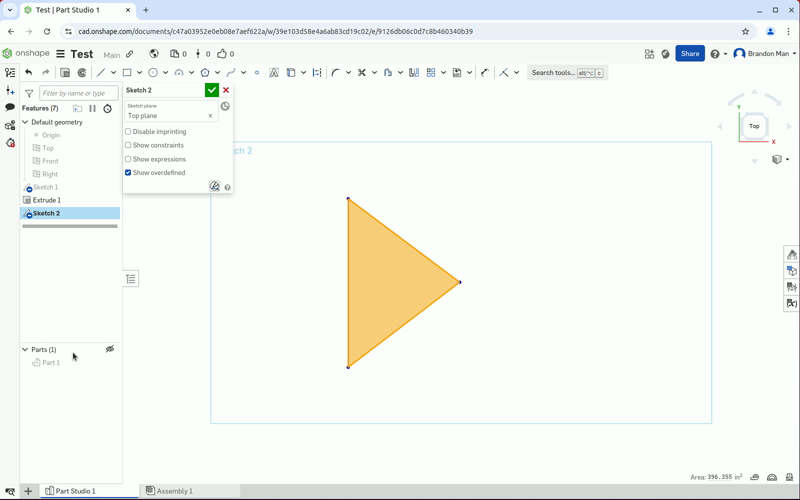
key(shift+e)
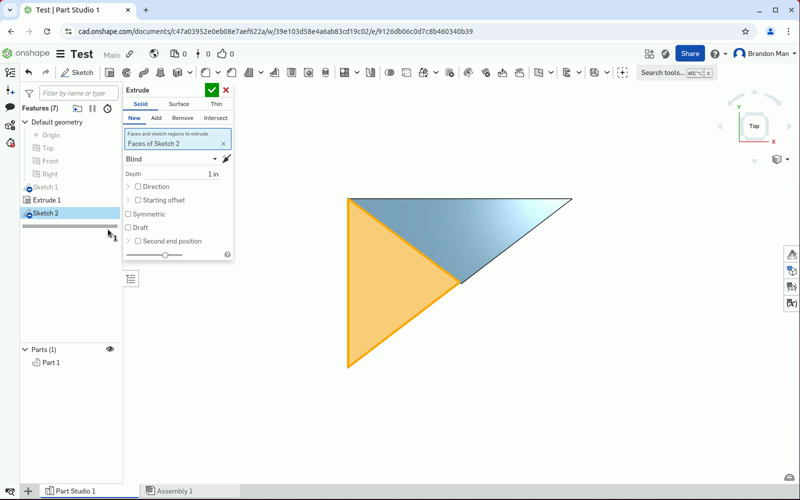
mouse_move(143, 106)
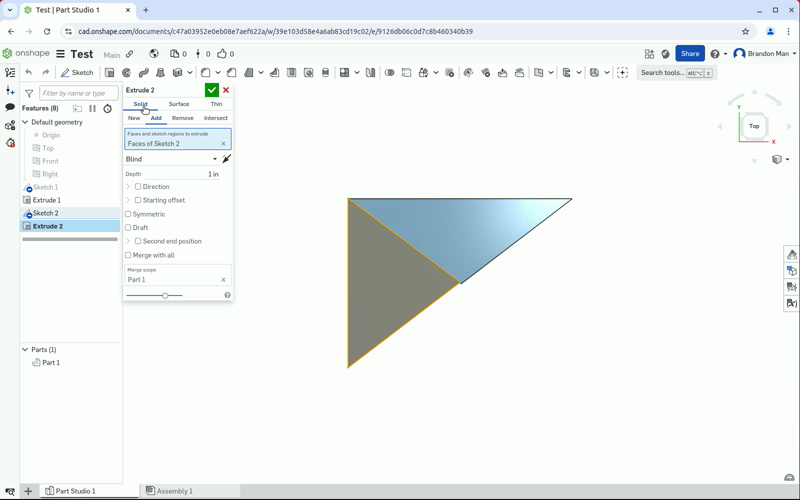
click(143, 106)
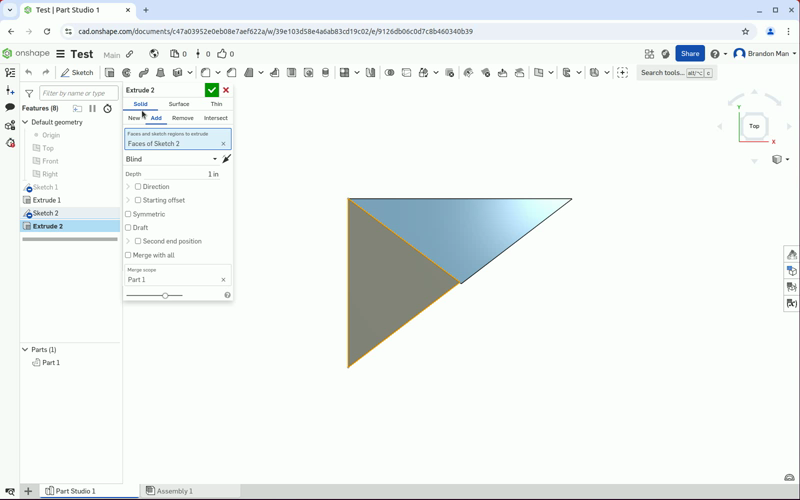
mouse_move(137, 120)
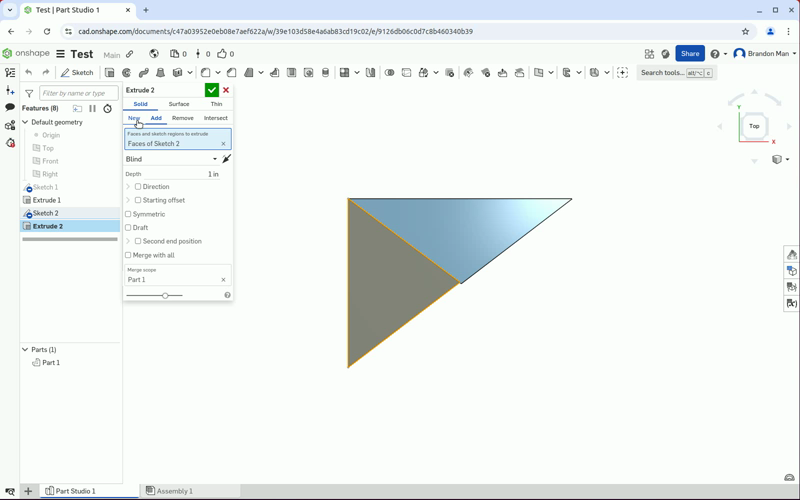
click(137, 120)
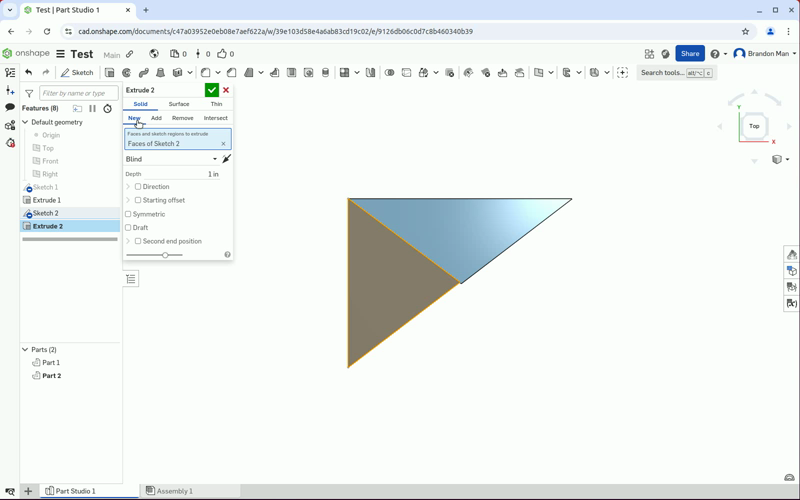
key(tab, 4)
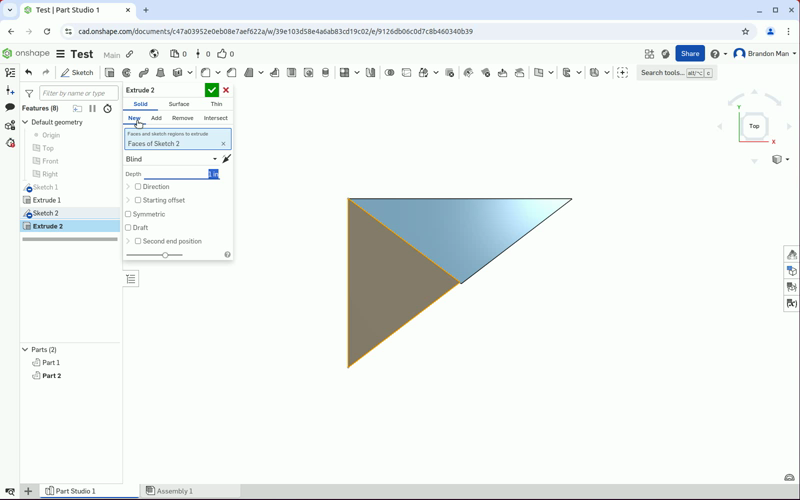
text(6.981)
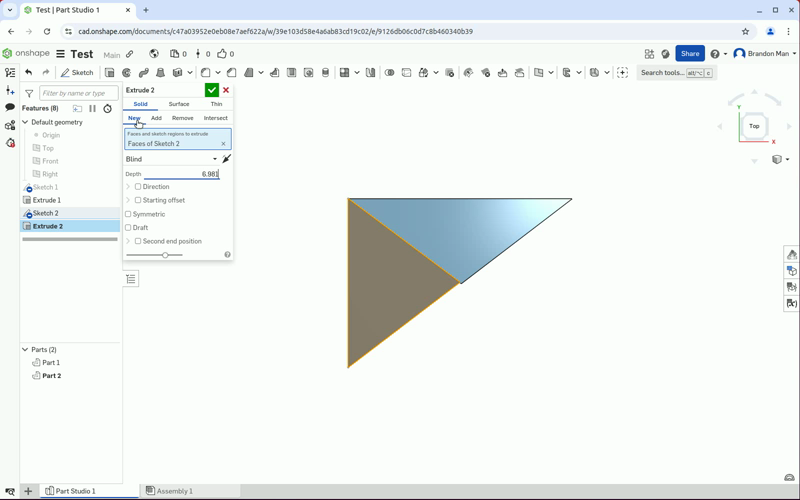
key(enter)
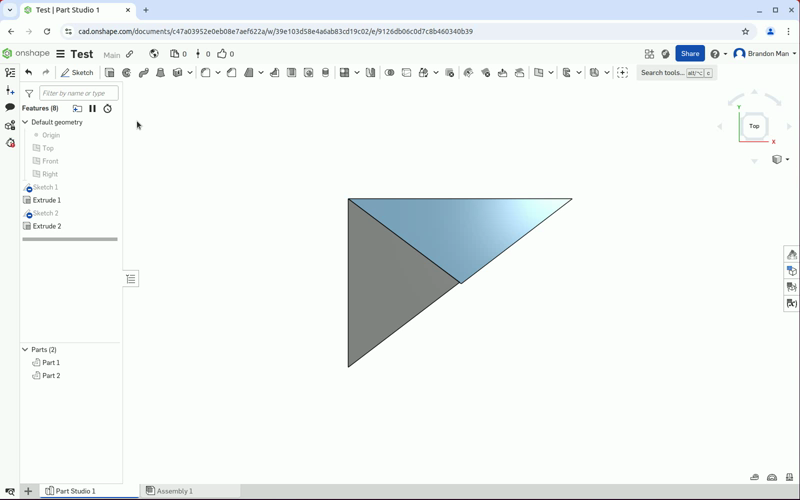
key(shift+h)
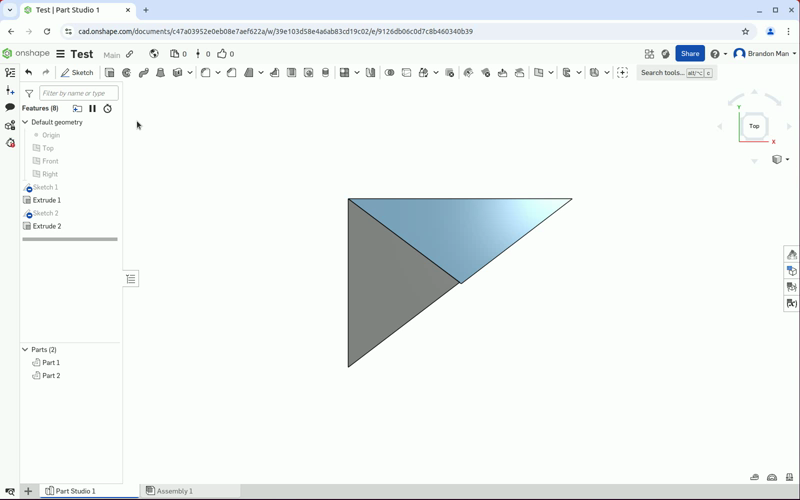
key(shift+h)
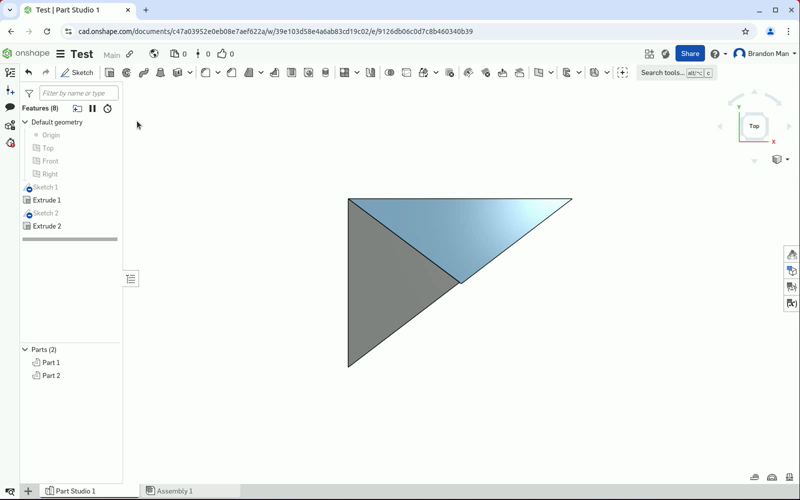
mouse_move(73, 189)
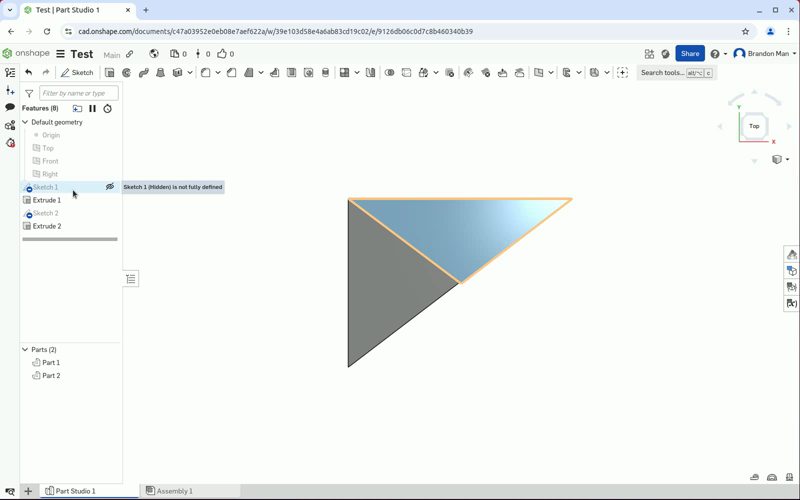
click(73, 189)
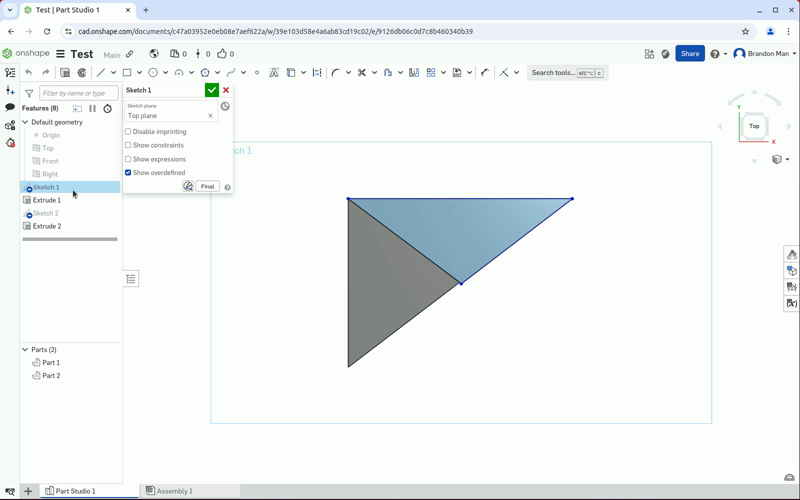
mouse_move(229, 92)
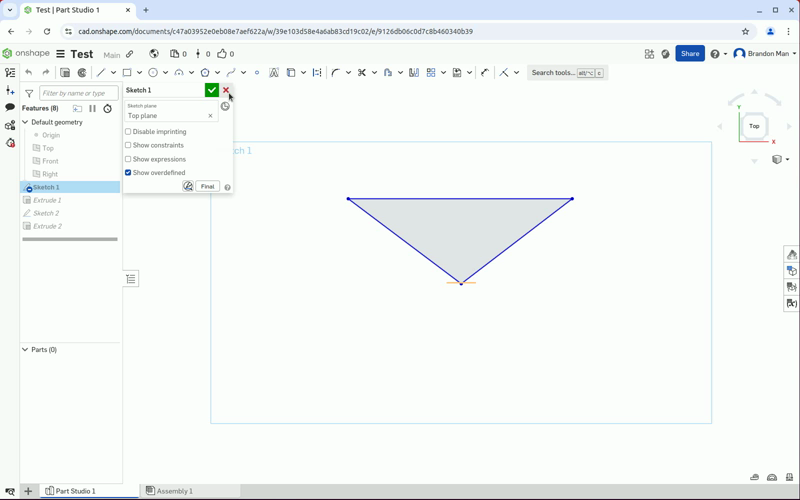
click(229, 92)
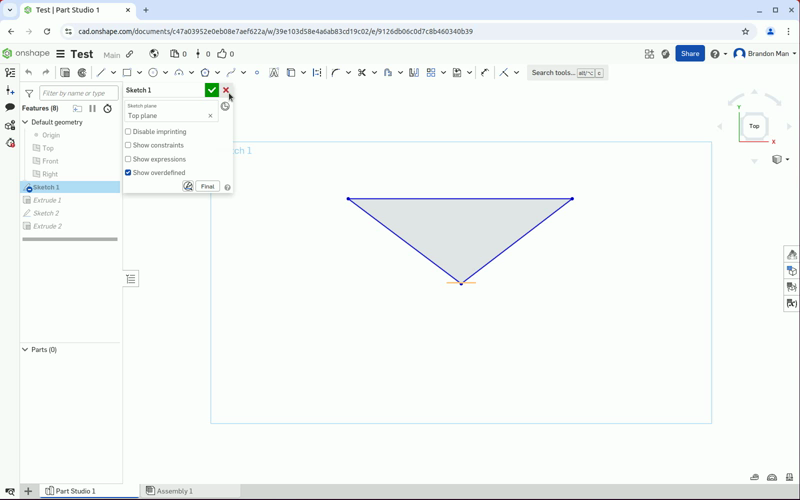
key(shift+s)
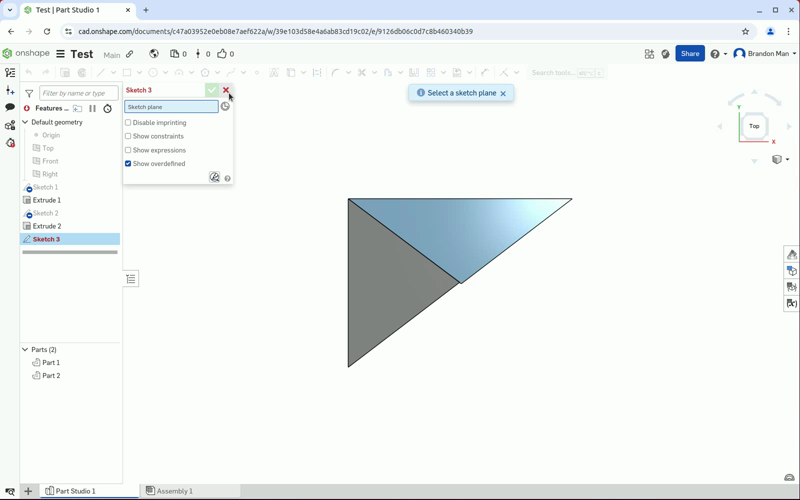
mouse_move(73, 150)
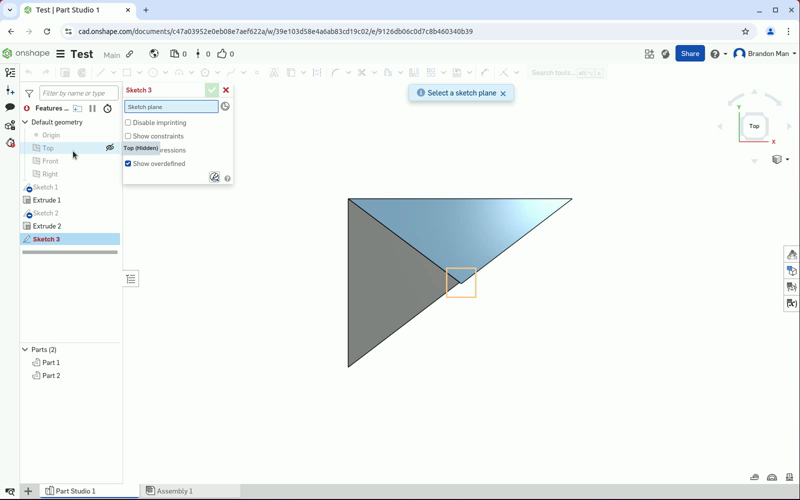
click(73, 150)
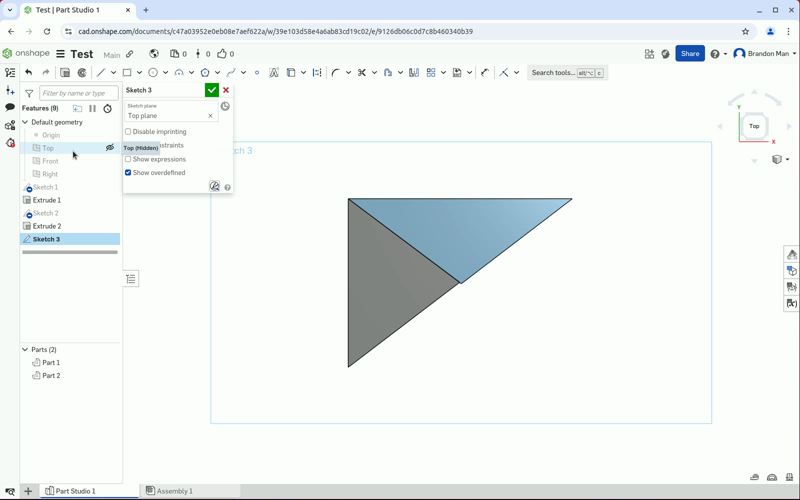
mouse_move(73, 352)
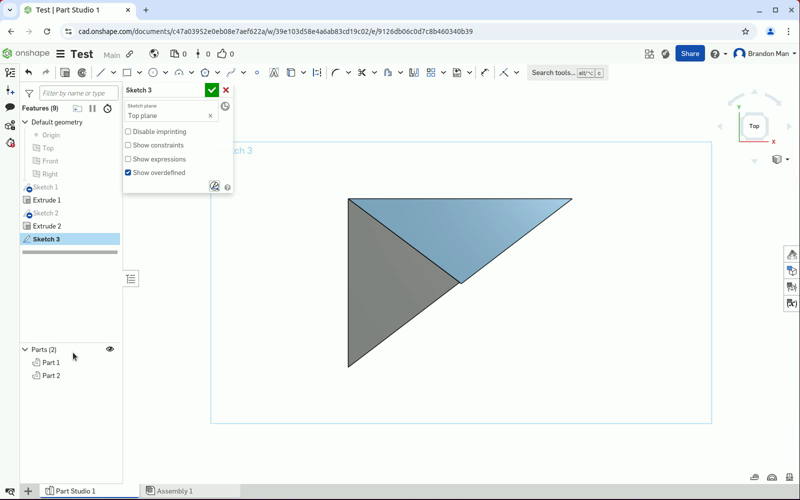
key(y)
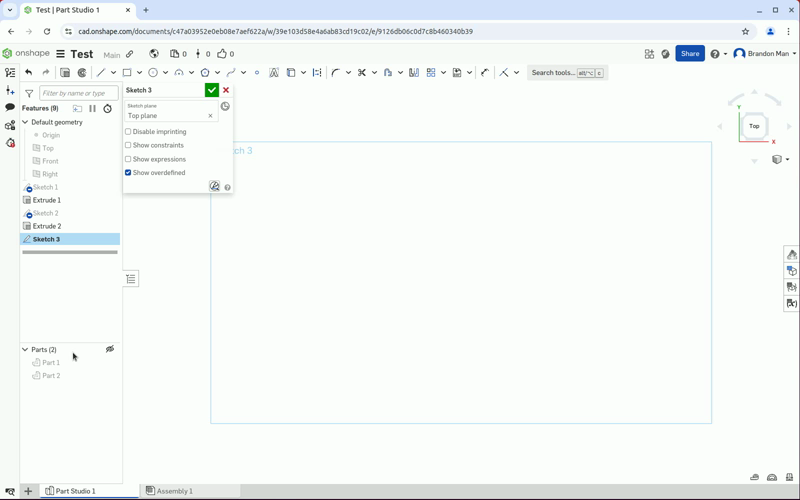
key(l)
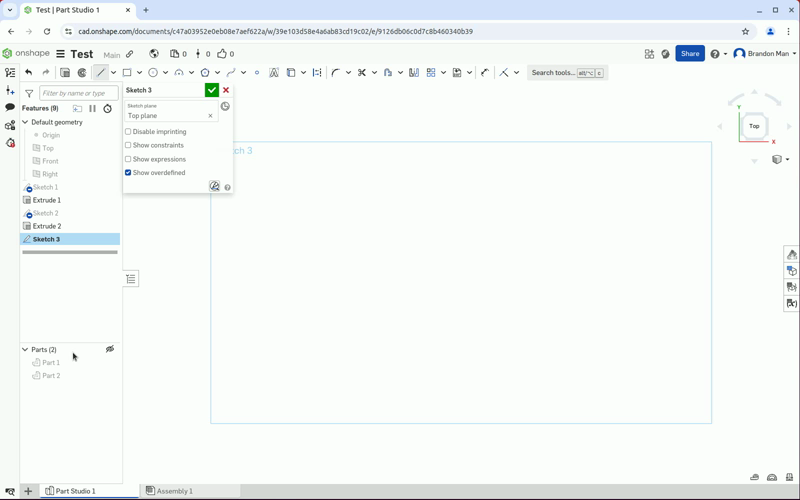
key_down(shift)
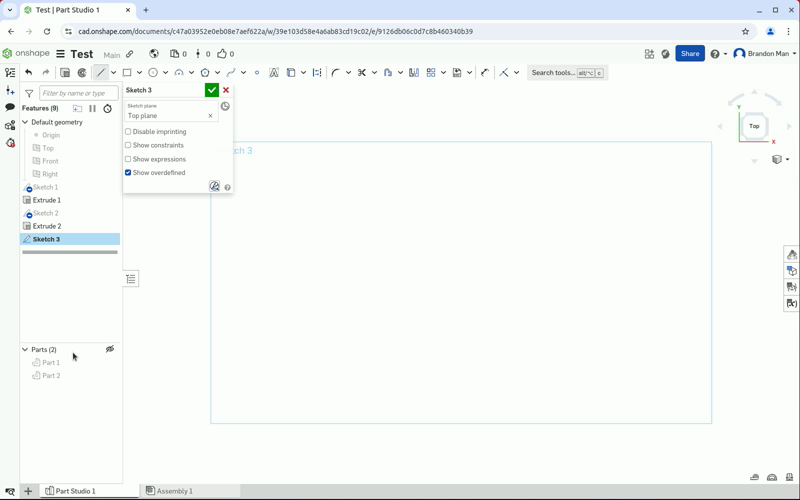
mouse_move(348, 367)
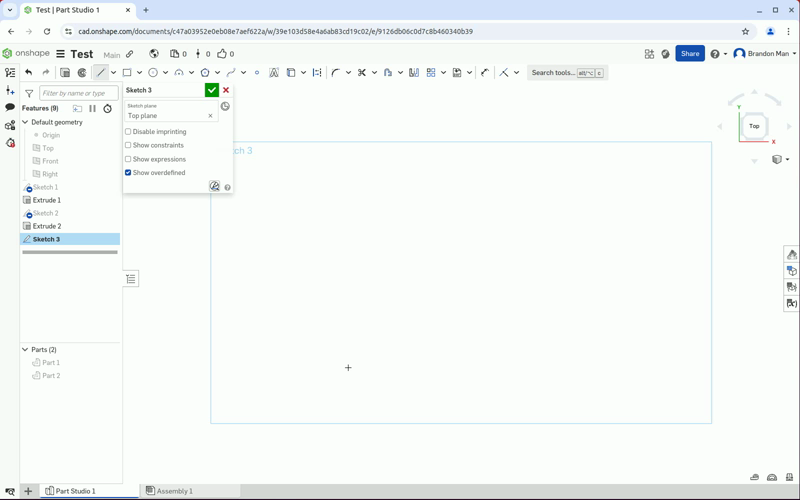
click(348, 367)
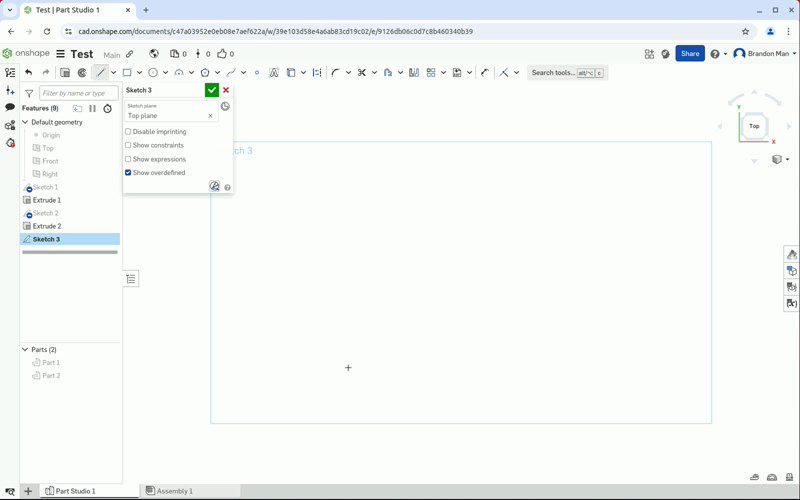
key_up(shift)
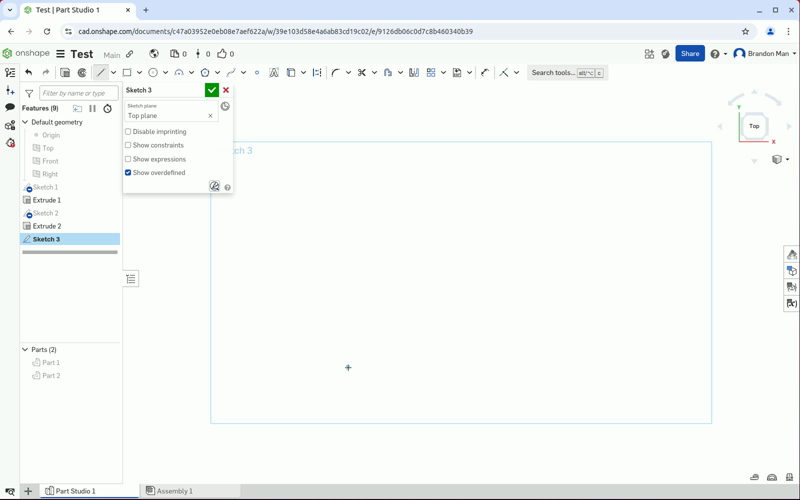
key_down(shift)
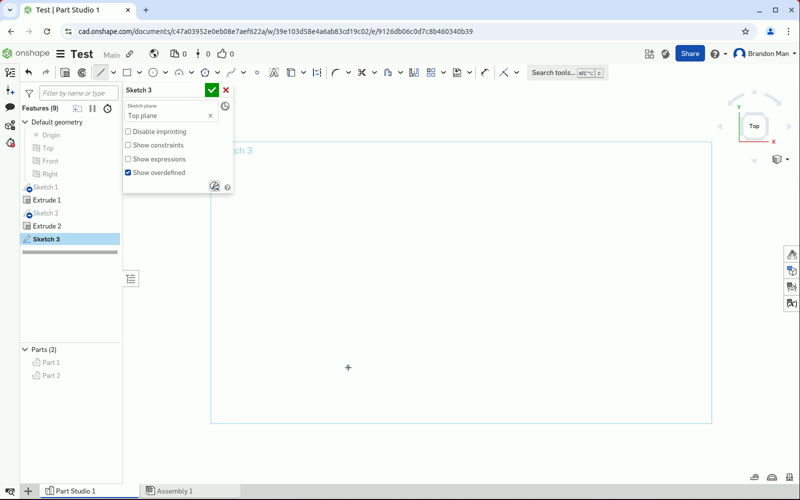
mouse_move(572, 367)
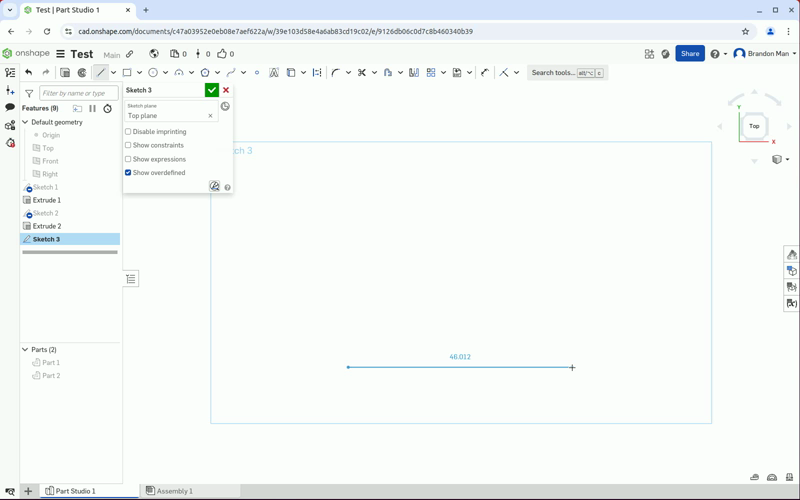
click(572, 367)
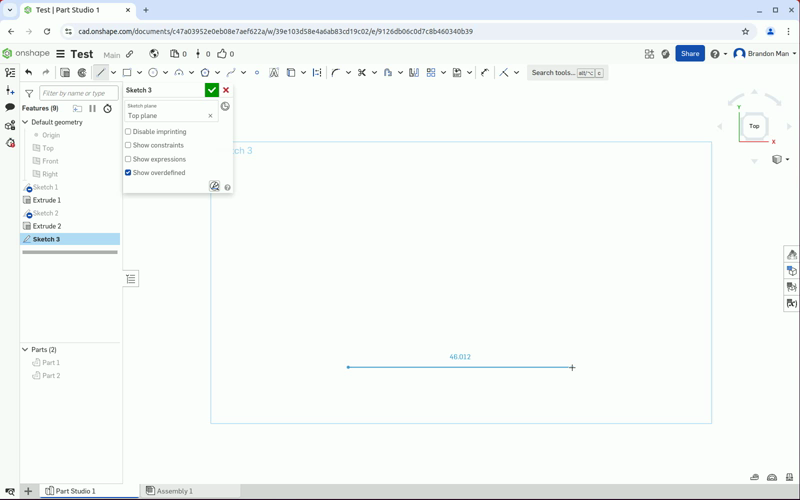
key_up(shift)
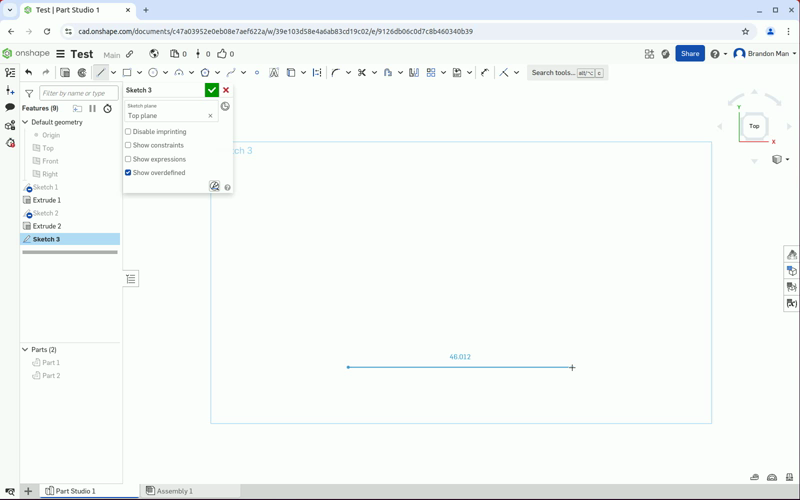
key_down(shift)
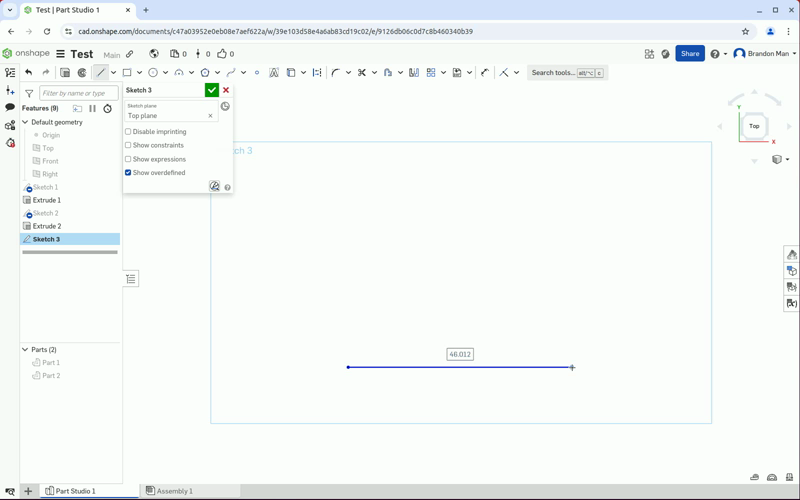
mouse_move(461, 282)
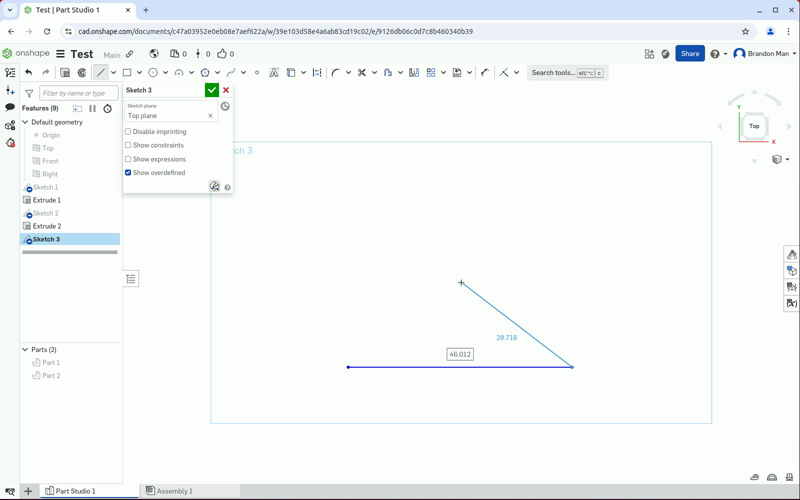
click(461, 282)
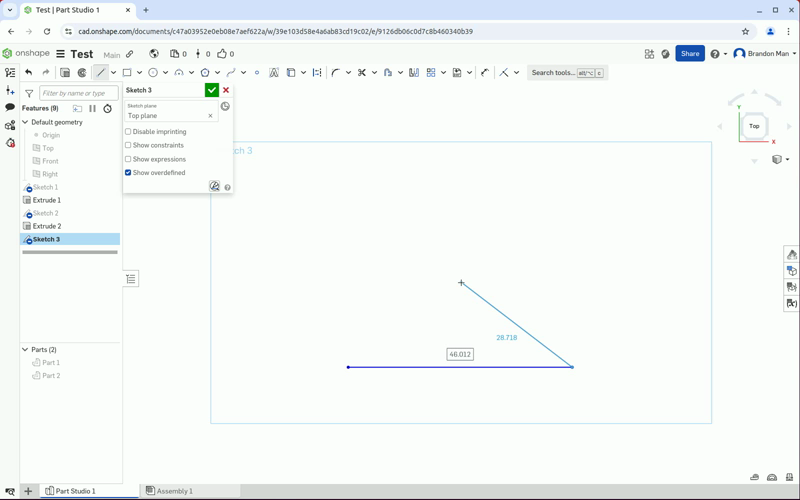
key_up(shift)
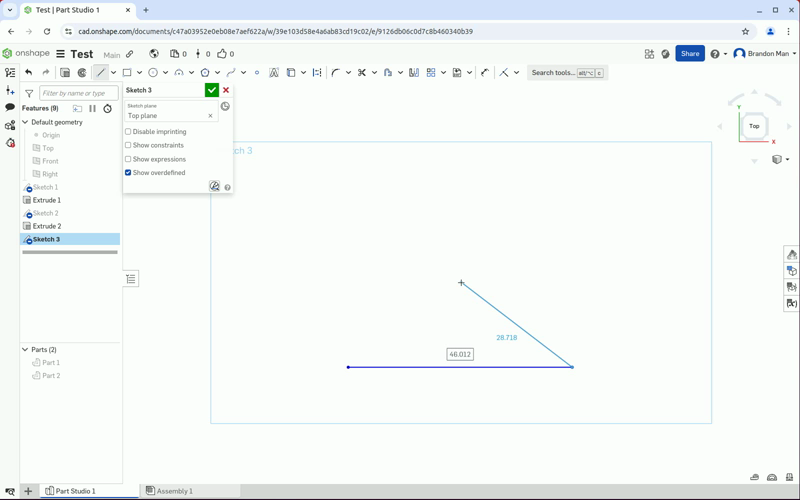
key_down(shift)
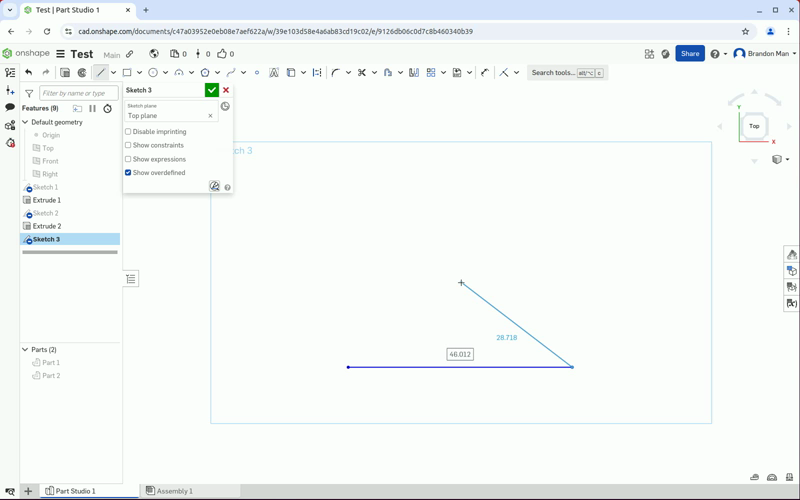
mouse_move(348, 367)
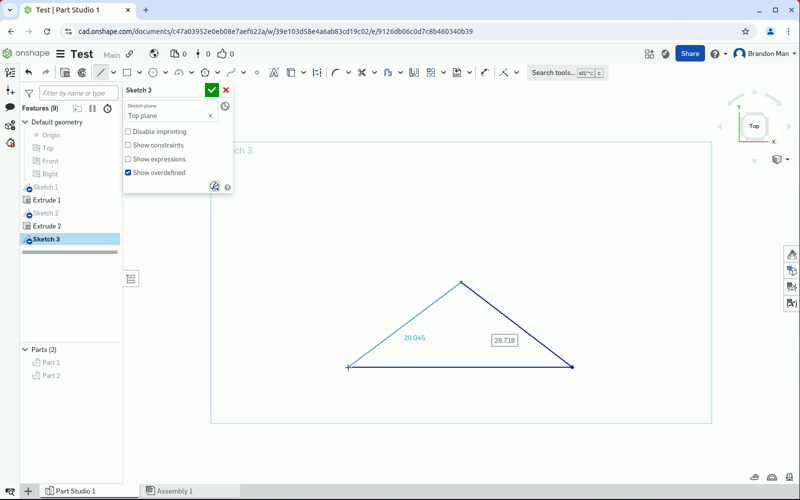
key_up(shift)
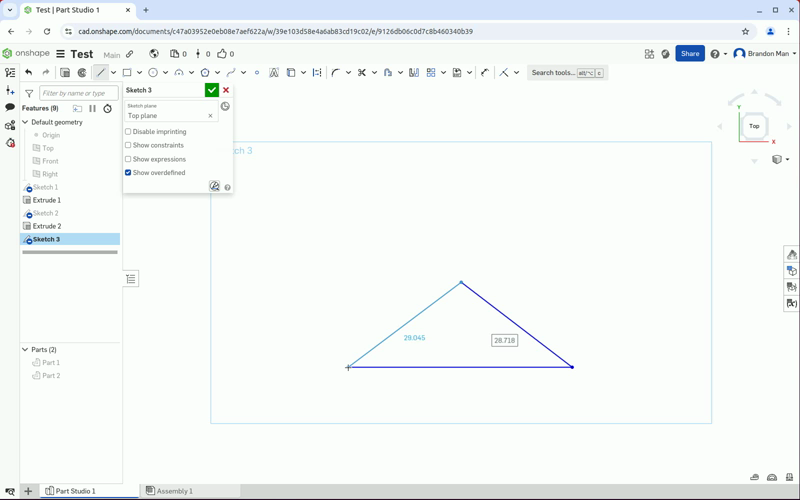
click(348, 367)
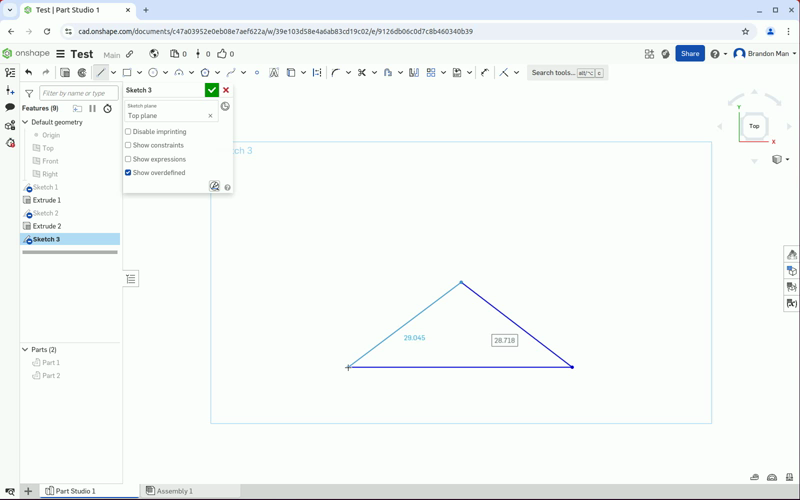
key(esc)
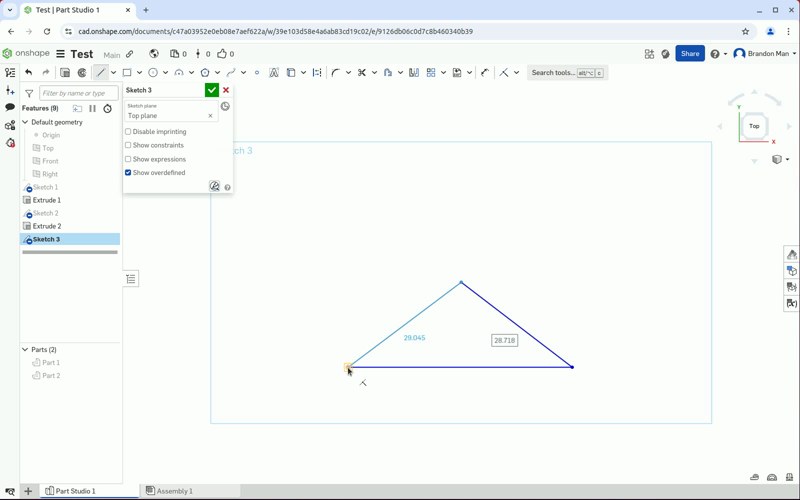
mouse_move(407, 359)
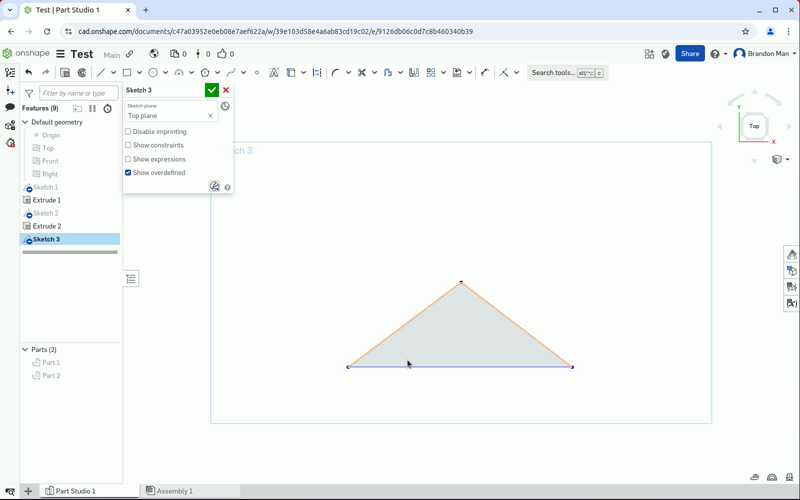
click(407, 359)
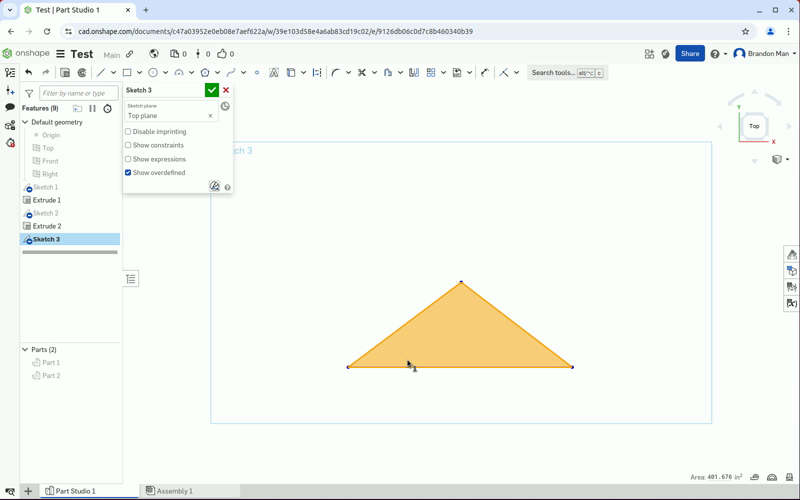
mouse_move(73, 352)
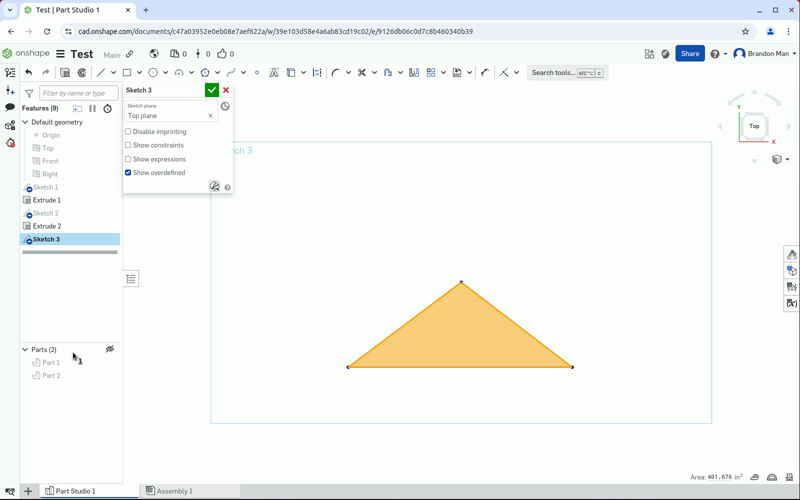
key(shift+y)
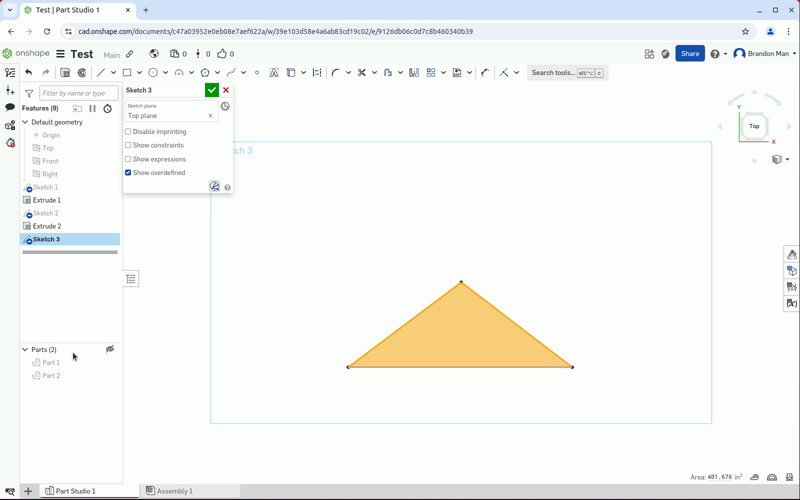
key(shift+e)
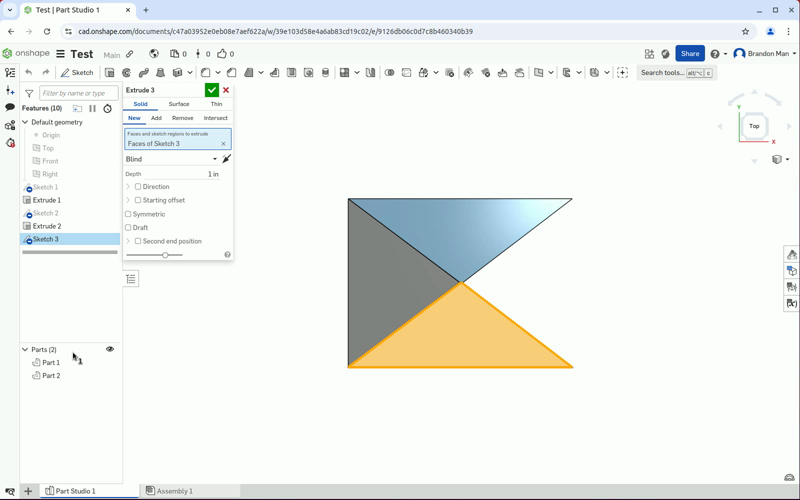
mouse_move(143, 106)
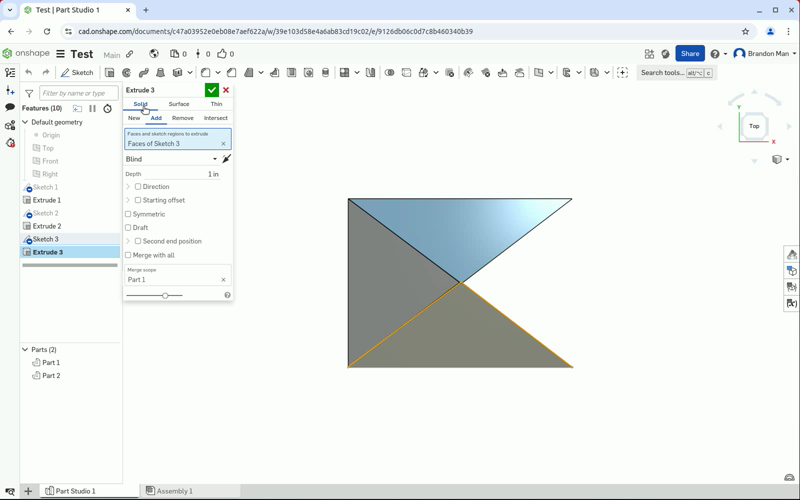
click(143, 106)
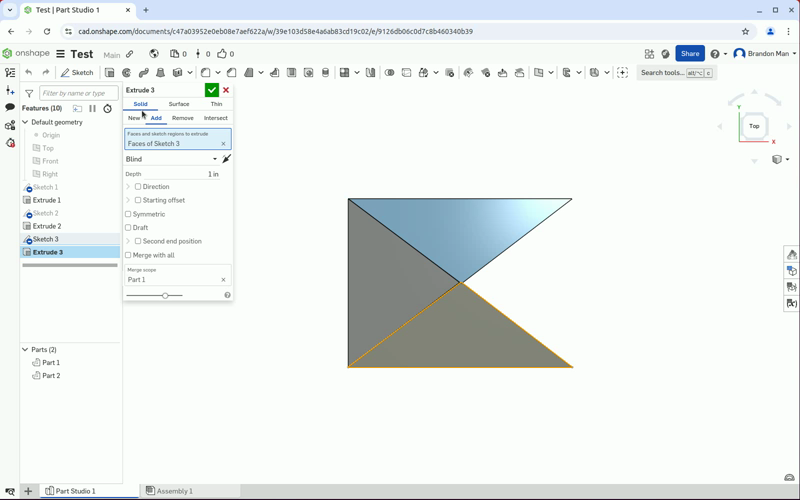
mouse_move(137, 120)
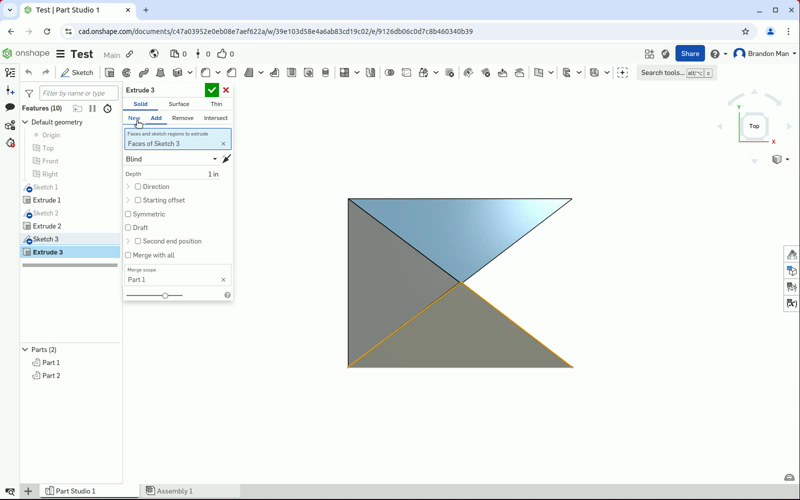
click(137, 120)
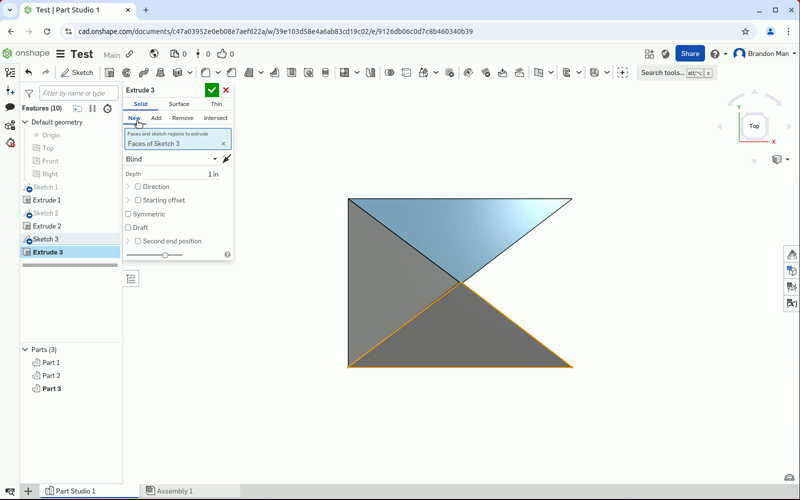
key(tab, 4)
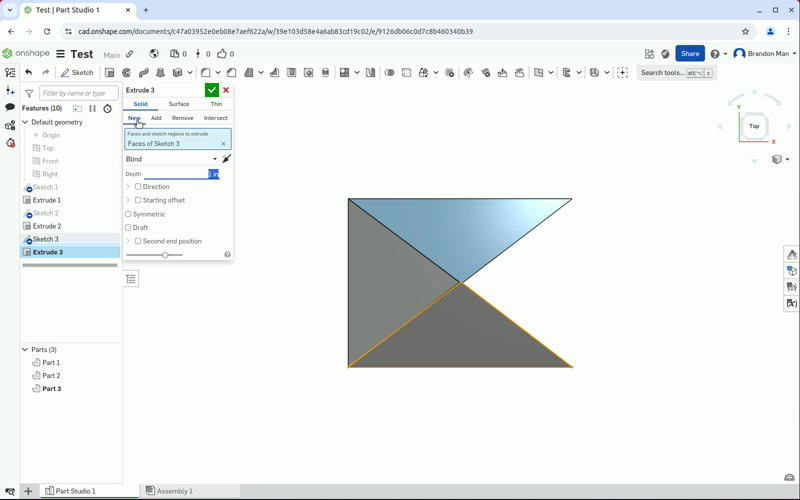
text(6.981)
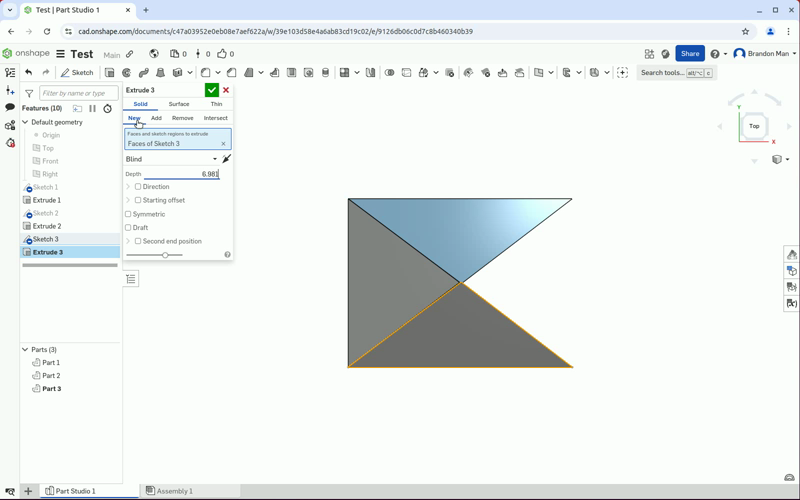
key(enter)
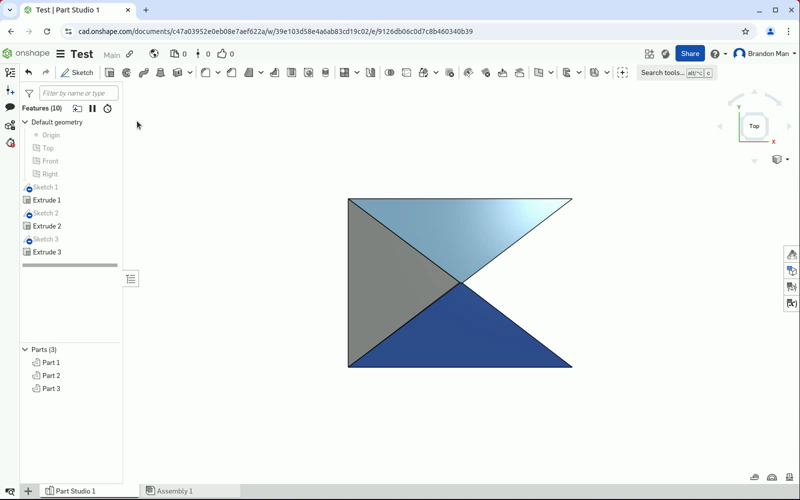
key(shift+h)
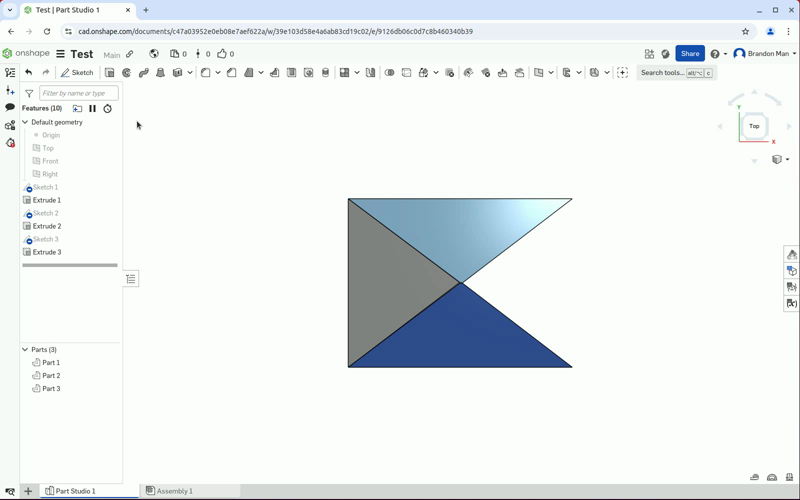
key(shift+h)
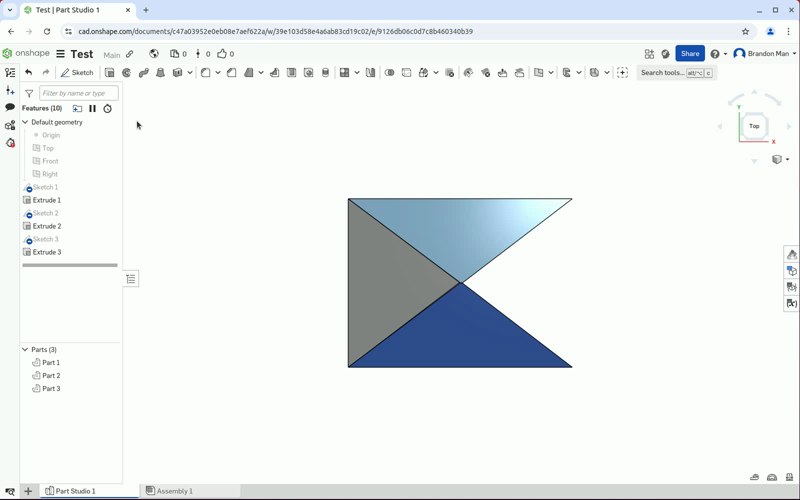
mouse_move(73, 189)
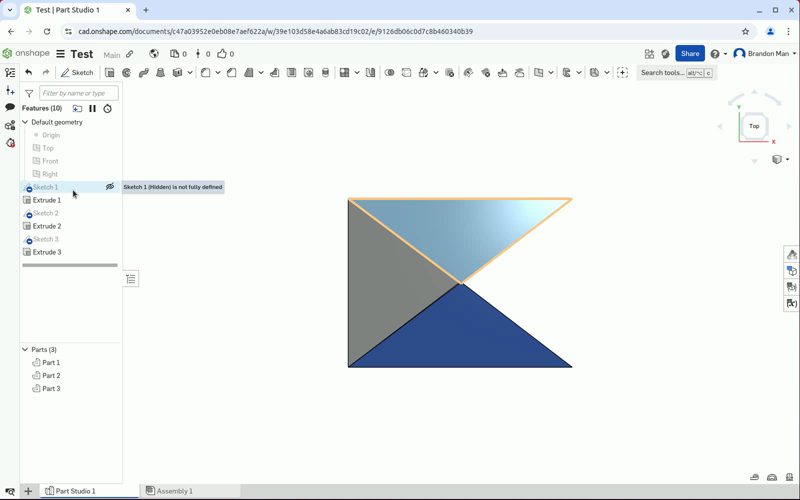
click(73, 189)
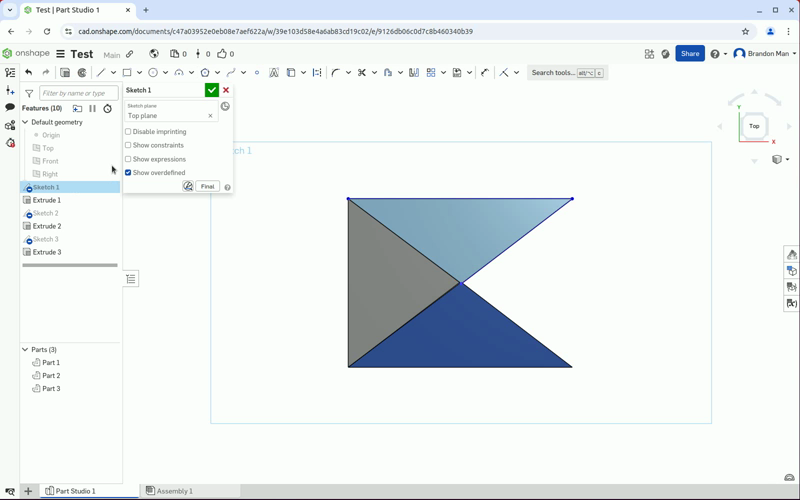
mouse_move(229, 92)
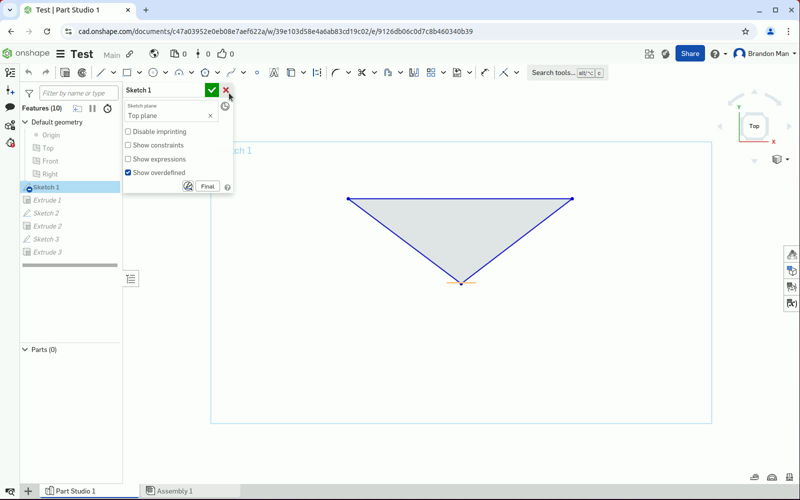
click(229, 92)
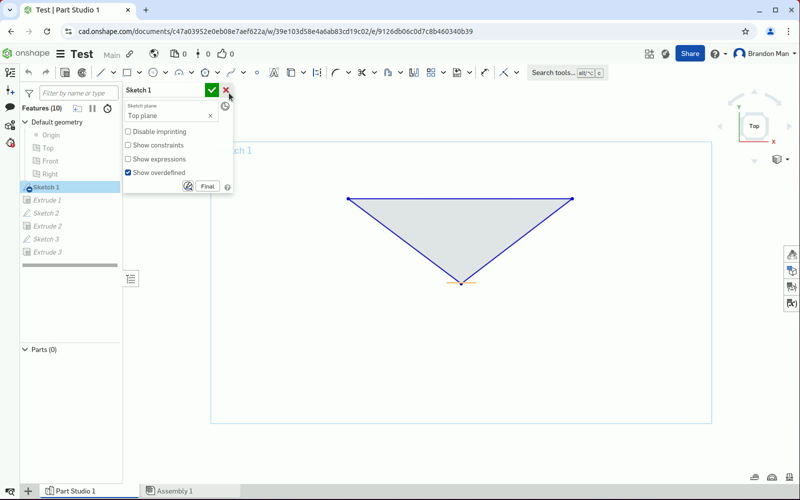
key(shift+s)
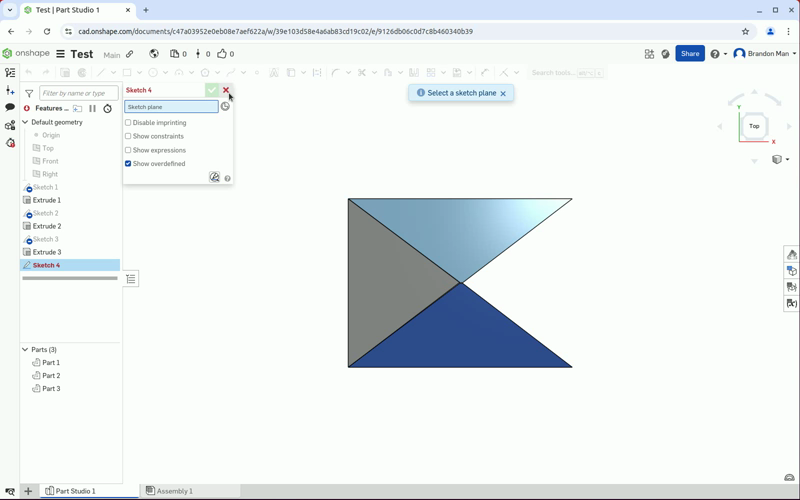
mouse_move(73, 150)
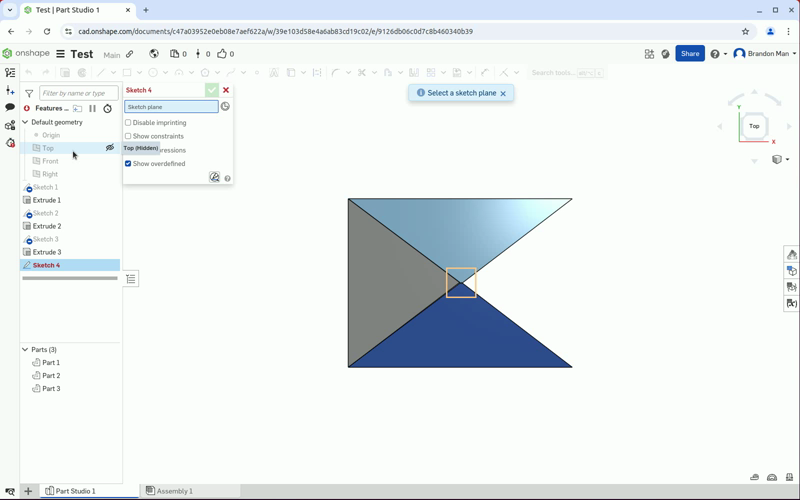
click(73, 150)
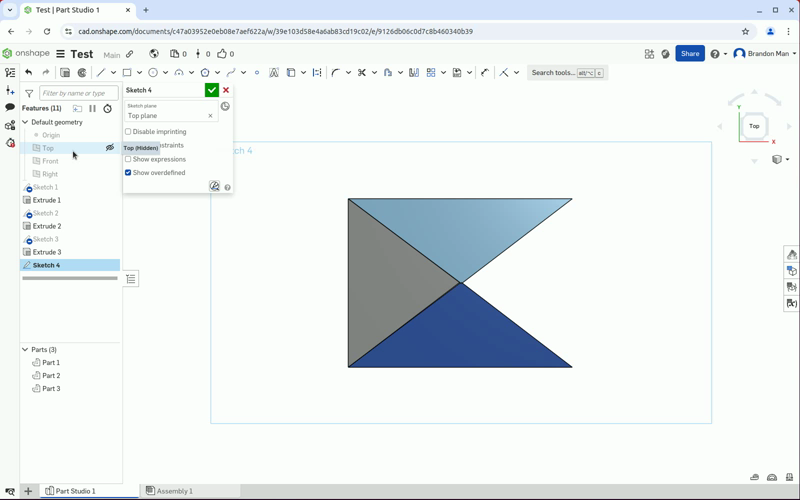
mouse_move(73, 352)
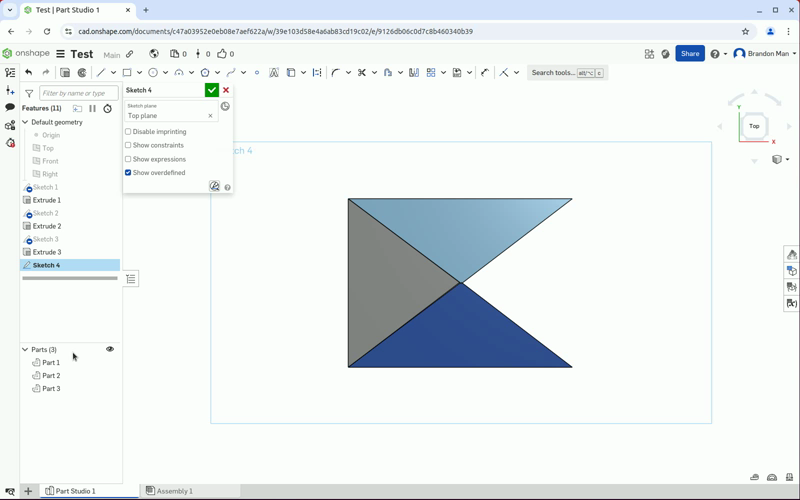
key(y)
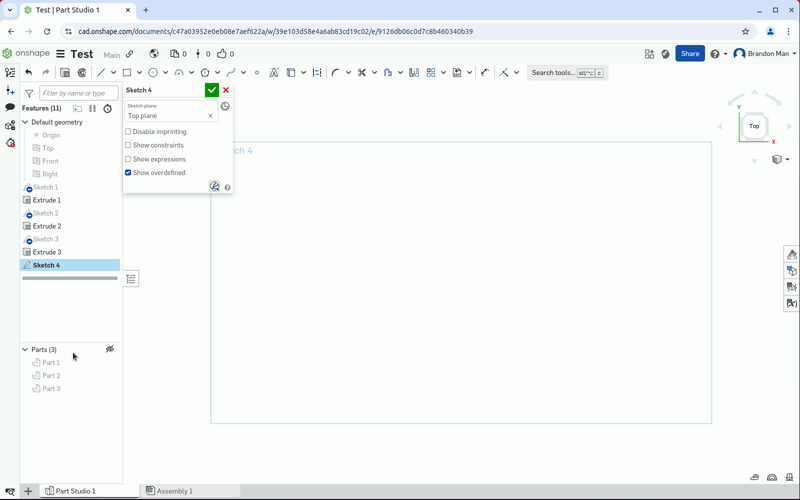
key(l)
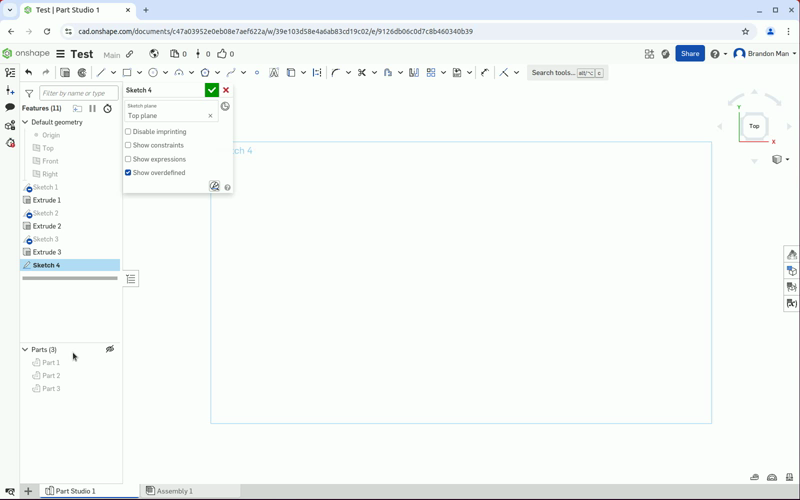
key_down(shift)
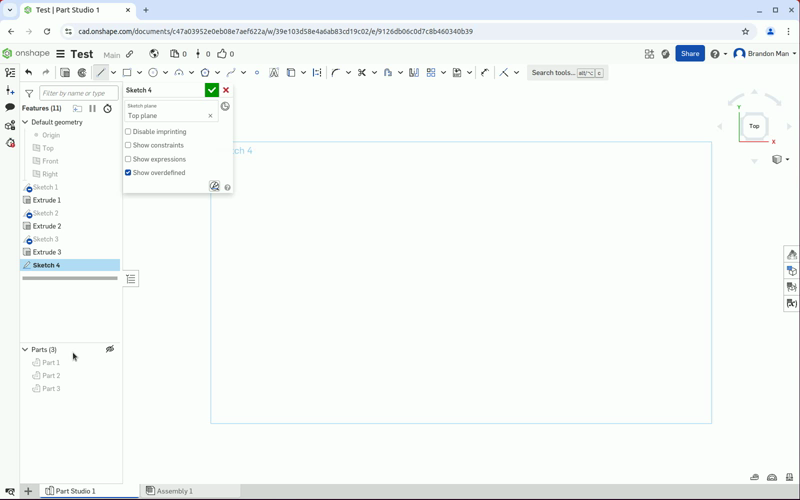
mouse_move(460, 282)
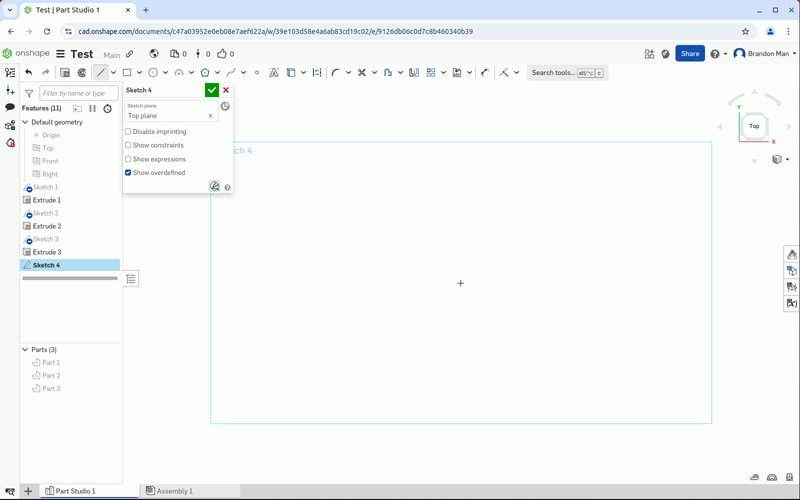
click(460, 282)
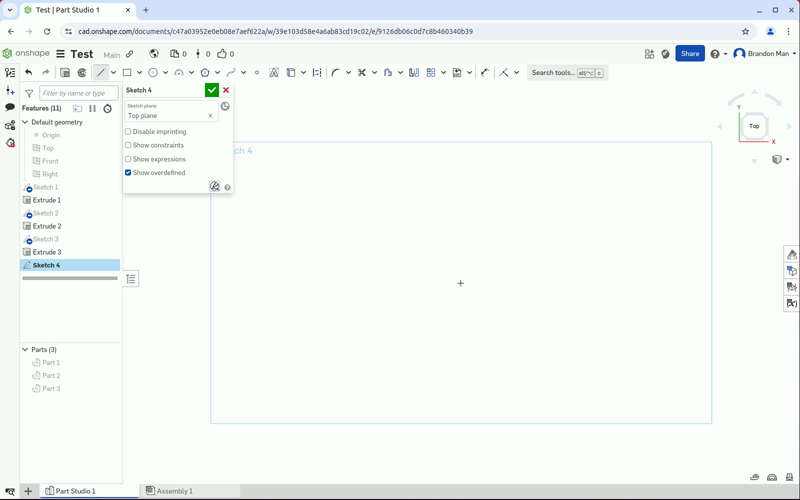
key_up(shift)
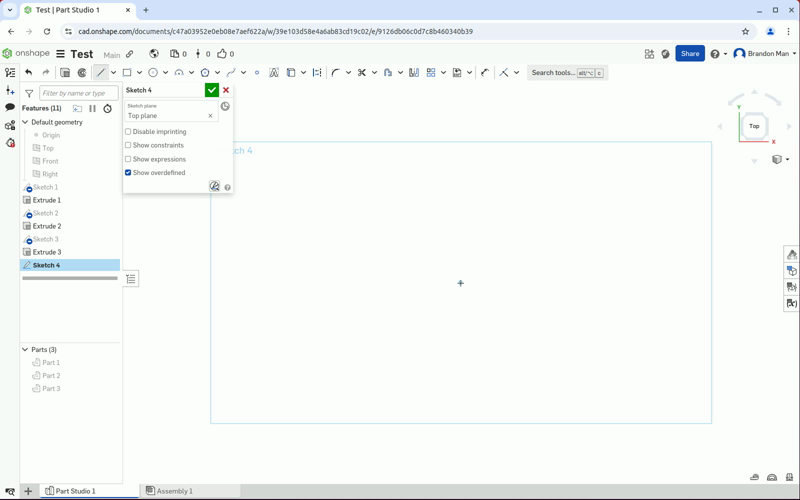
key_down(shift)
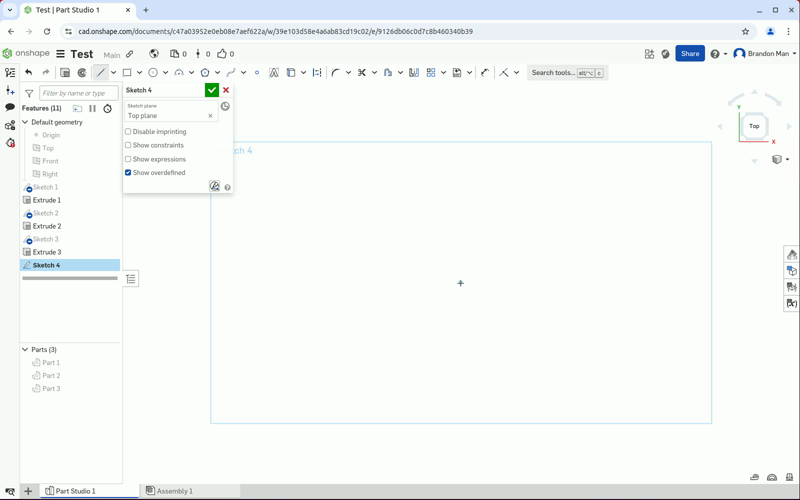
mouse_move(573, 366)
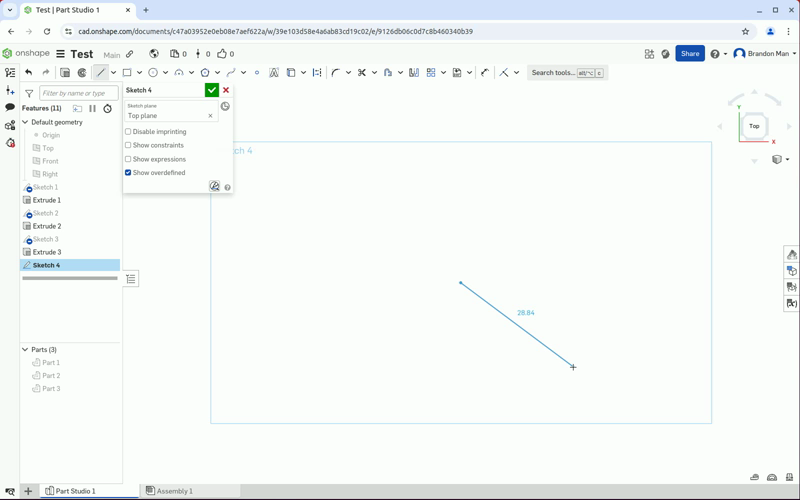
click(573, 366)
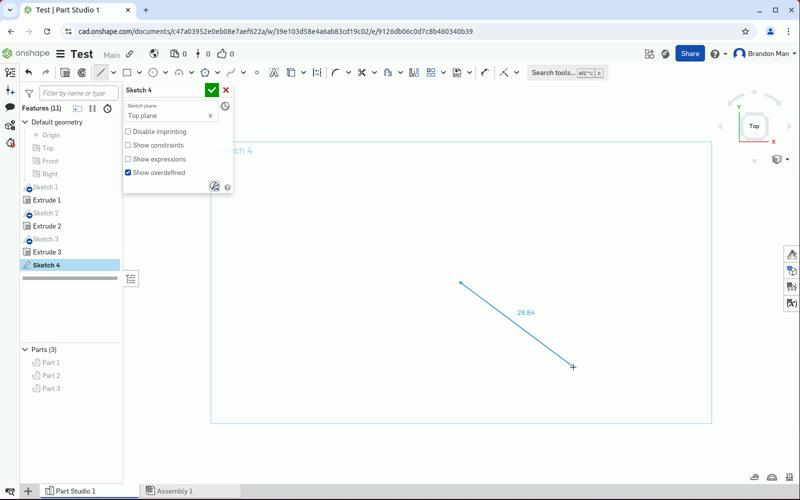
key_up(shift)
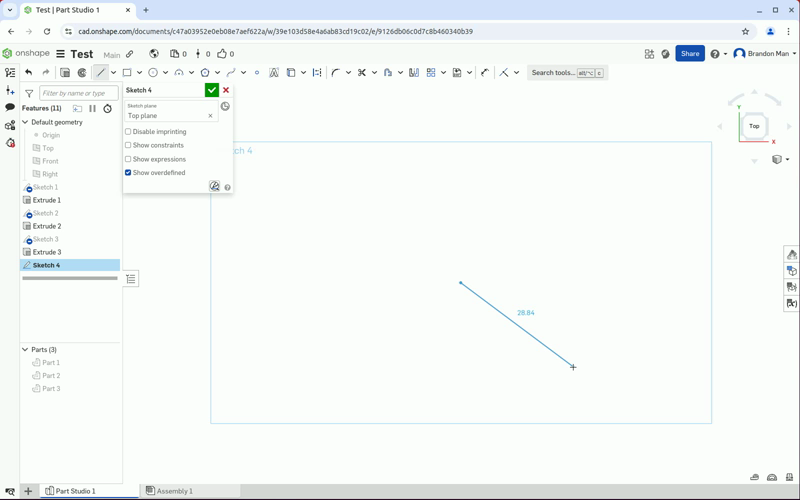
key_down(shift)
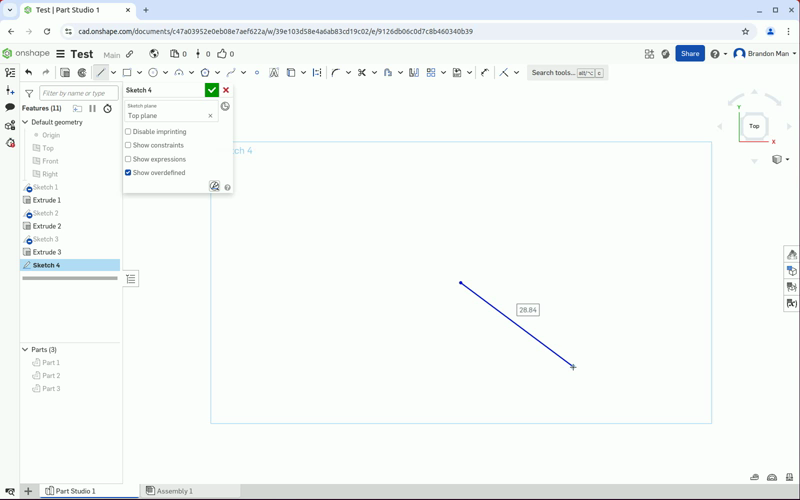
mouse_move(573, 198)
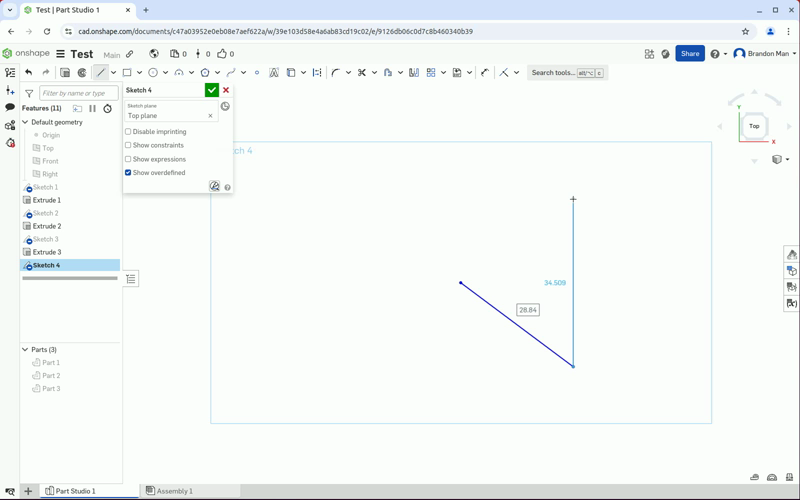
click(573, 198)
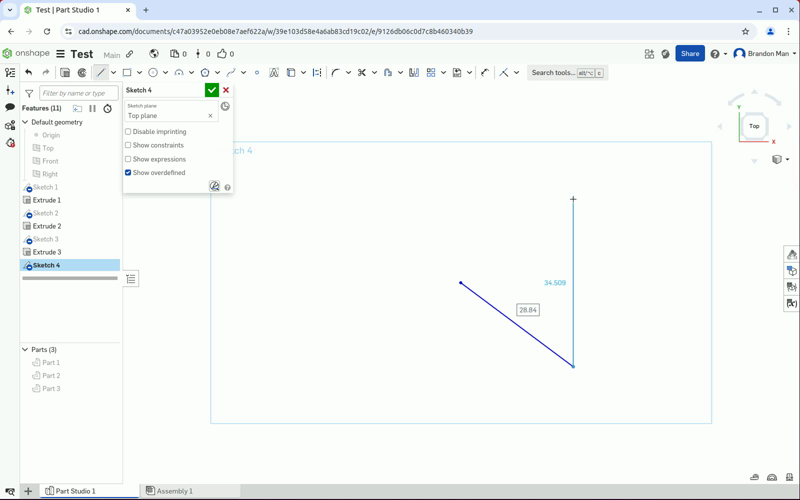
key_up(shift)
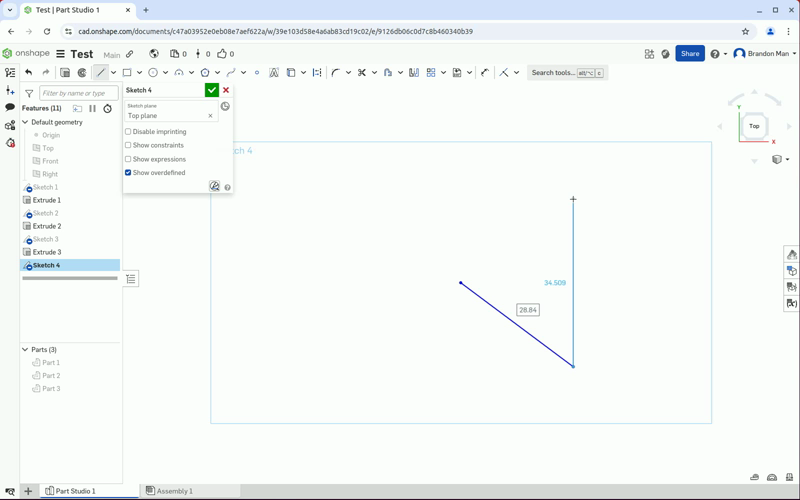
key_down(shift)
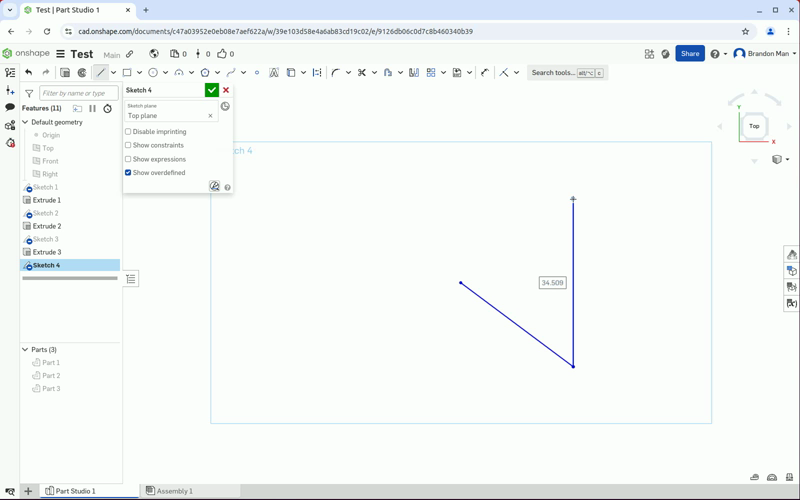
mouse_move(460, 282)
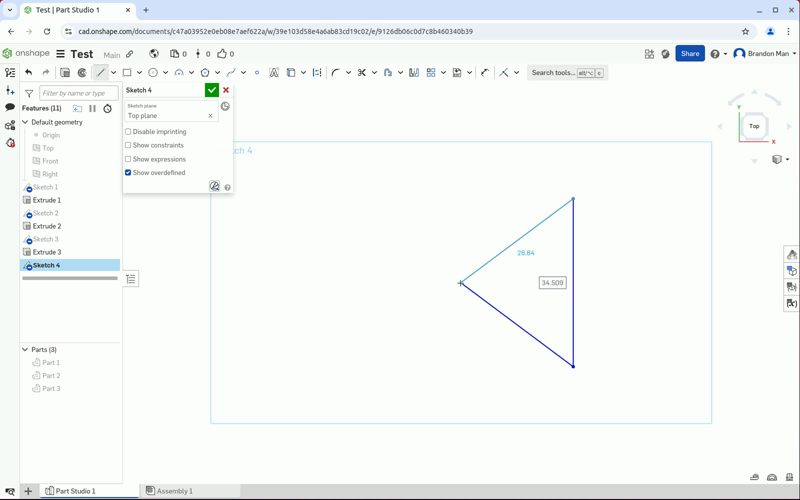
key_up(shift)
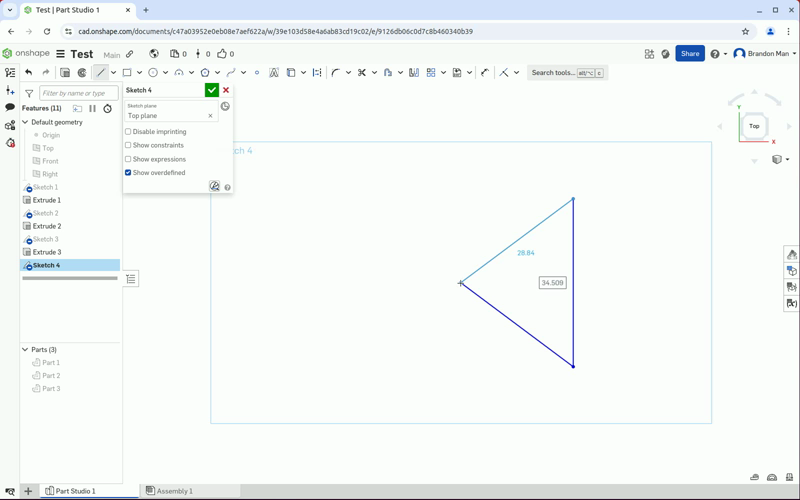
click(460, 282)
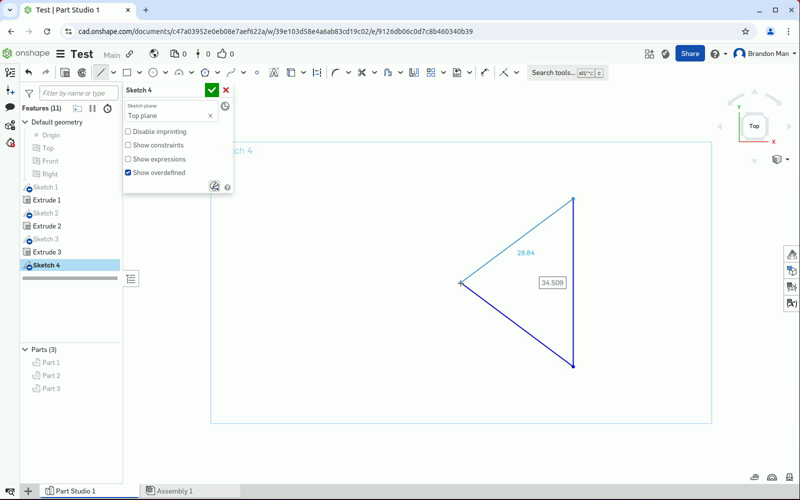
key(esc)
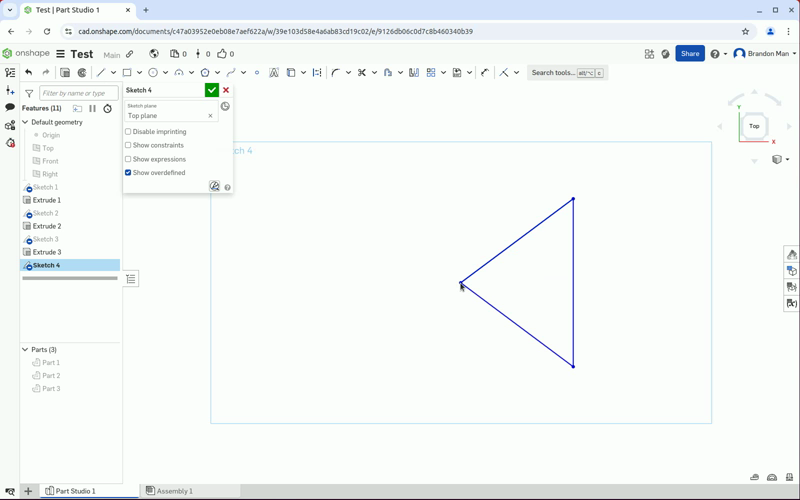
mouse_move(546, 284)
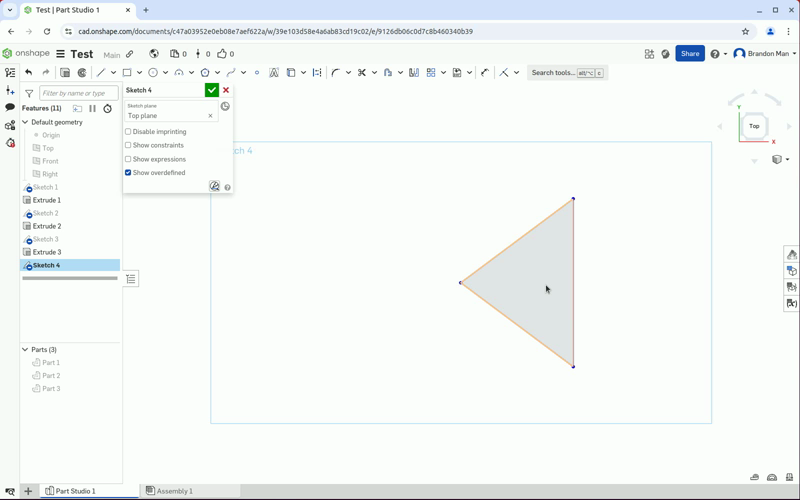
click(546, 284)
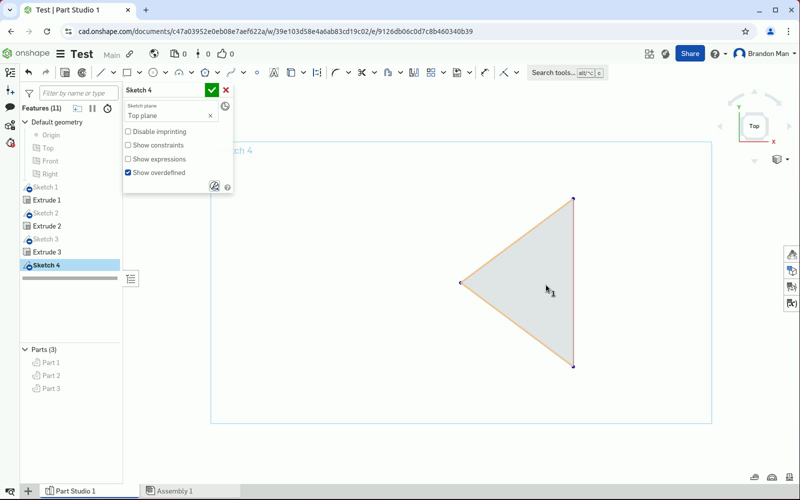
mouse_move(73, 352)
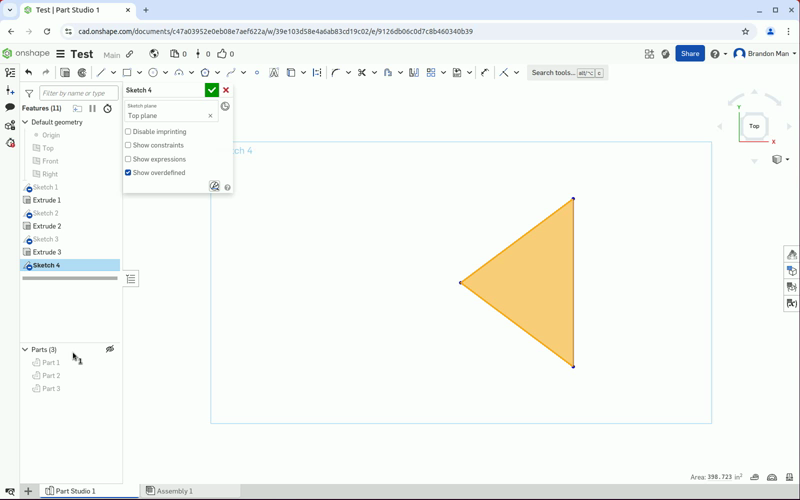
key(shift+y)
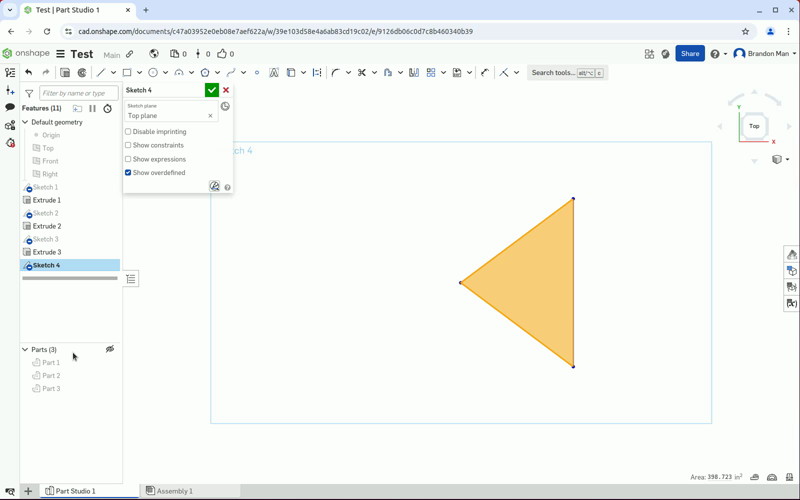
key(shift+e)
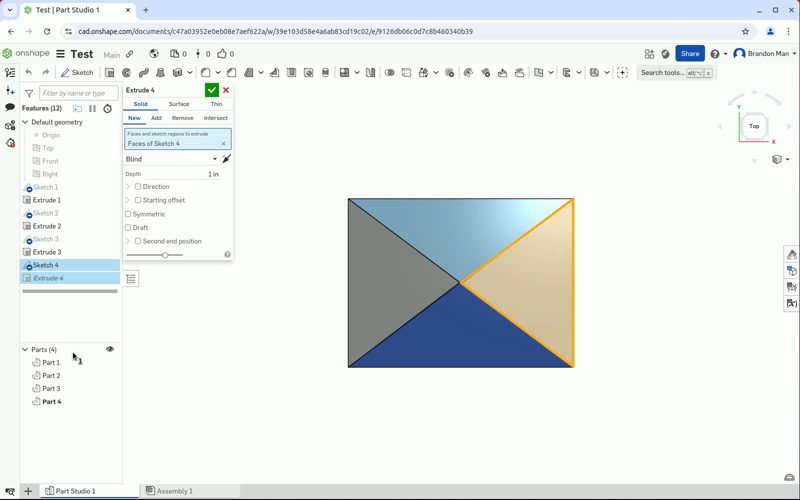
mouse_move(143, 106)
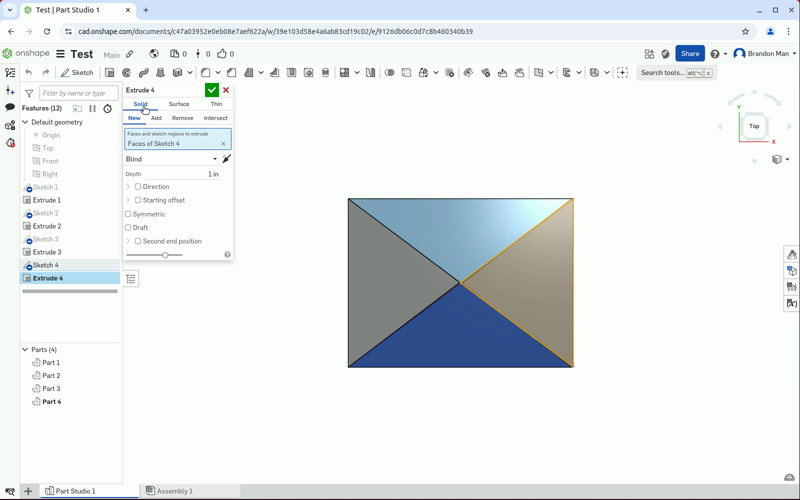
click(143, 106)
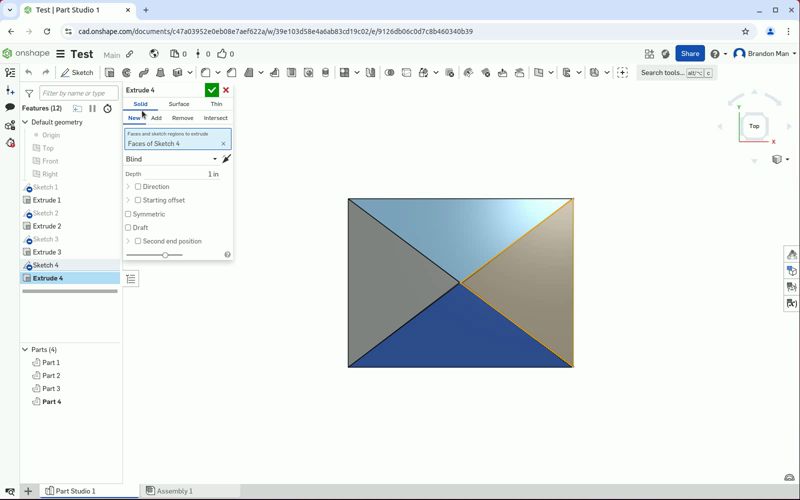
mouse_move(137, 120)
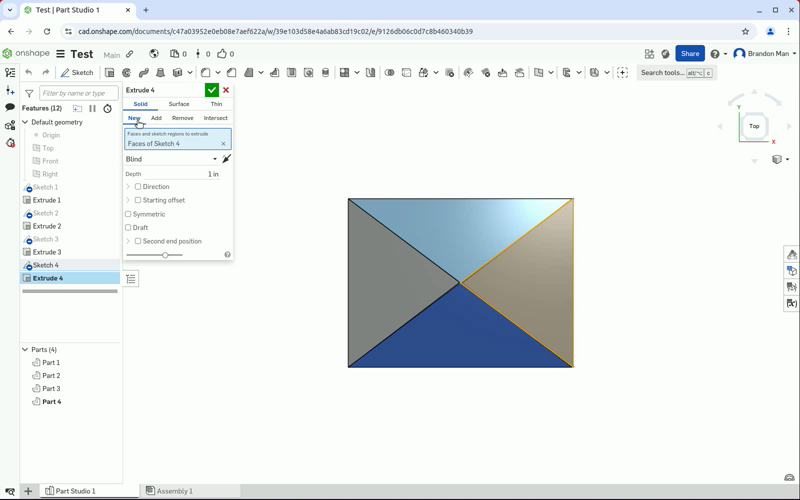
click(137, 120)
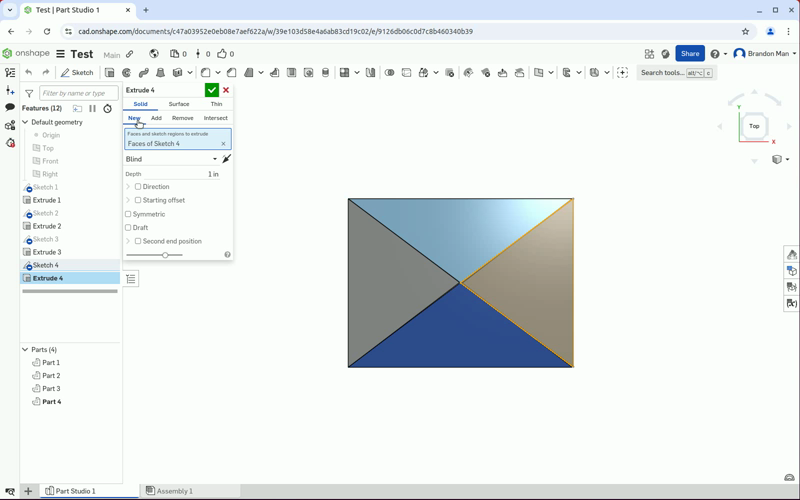
key(tab, 4)
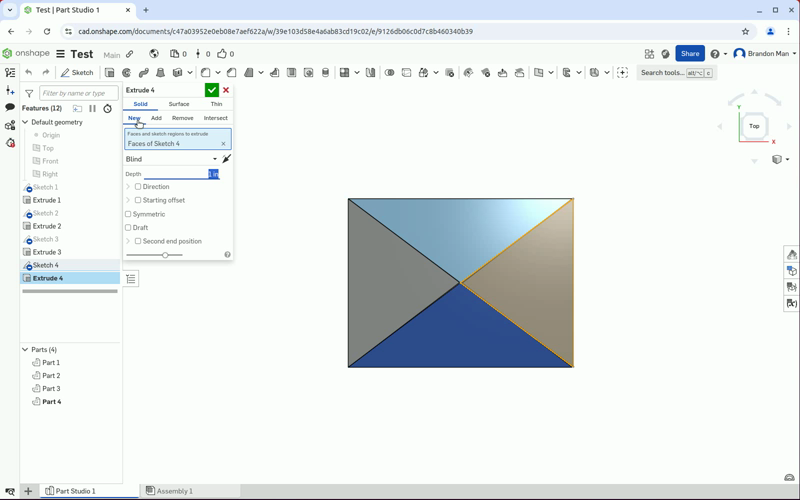
text(6.981)
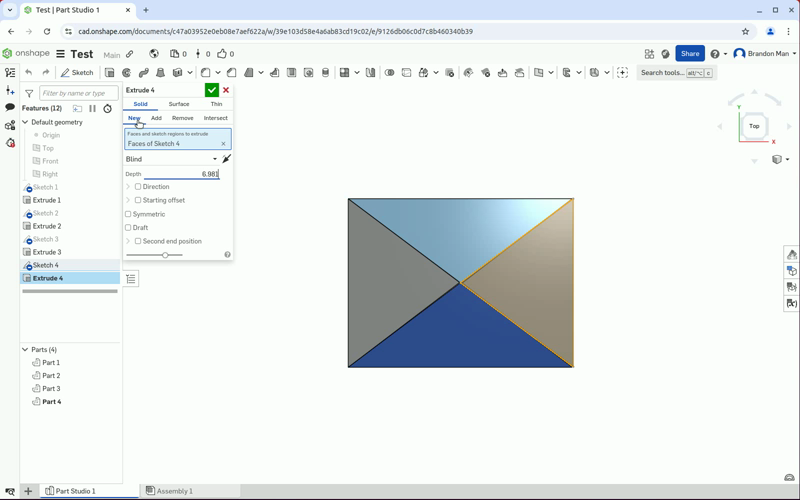
key(enter)
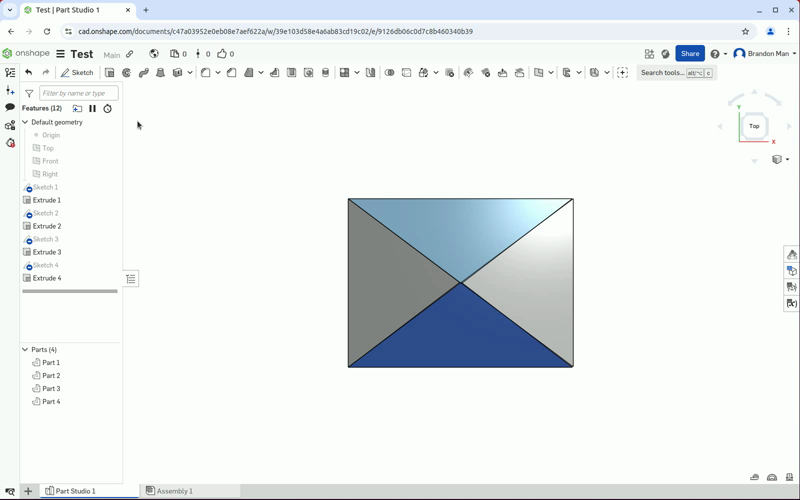
key(shift+h)
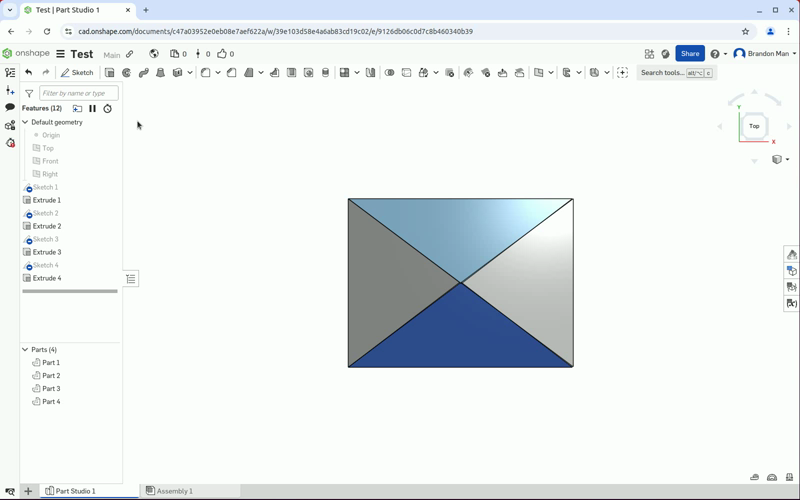
key(shift+h)
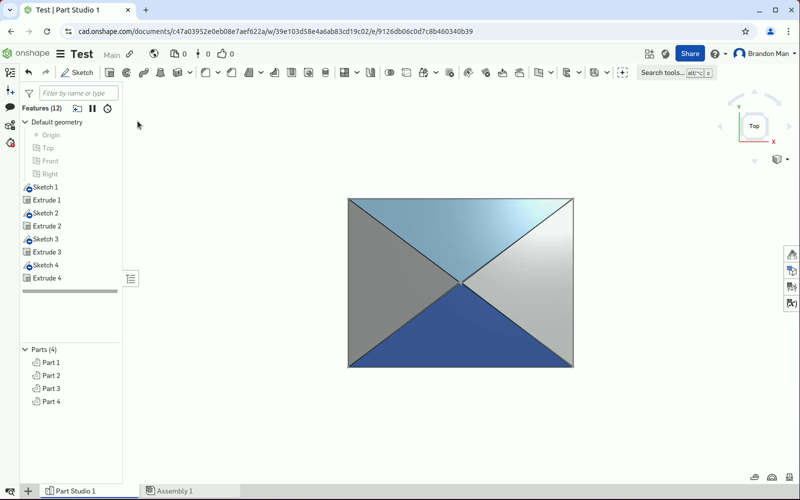
key(shift+7)
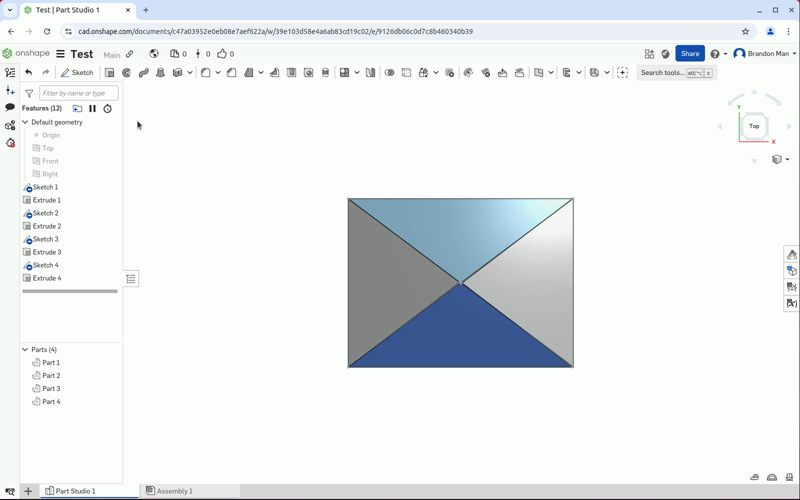
key(up, 3)
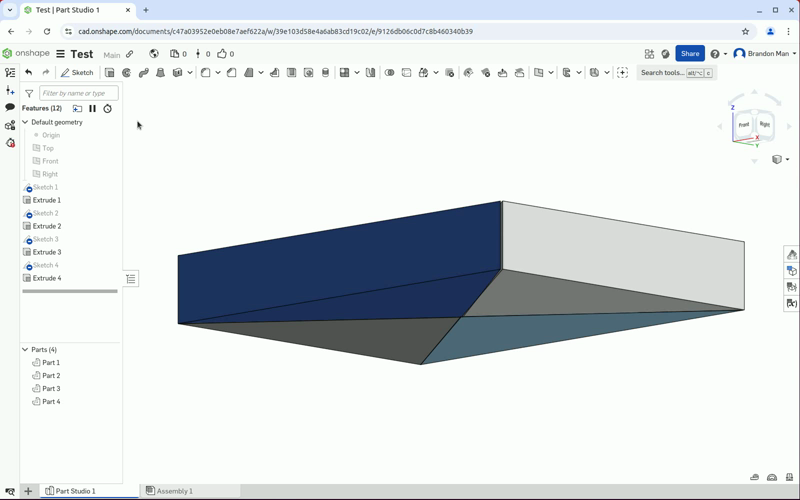
key(left, 3)
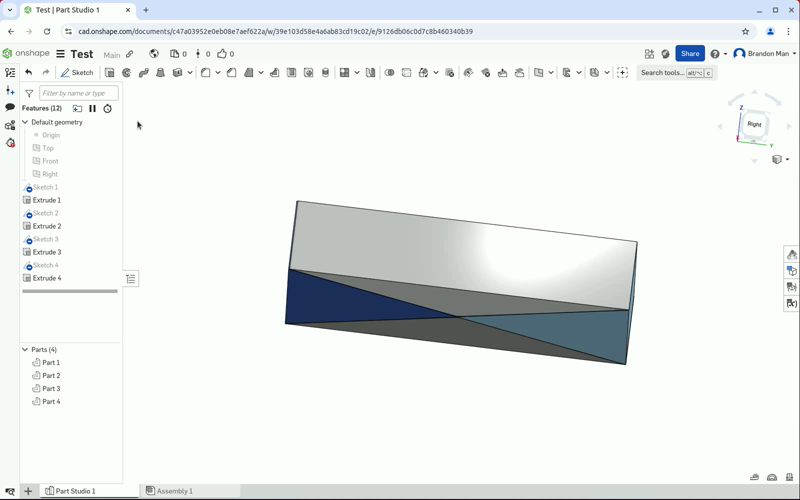
key(right, 3)
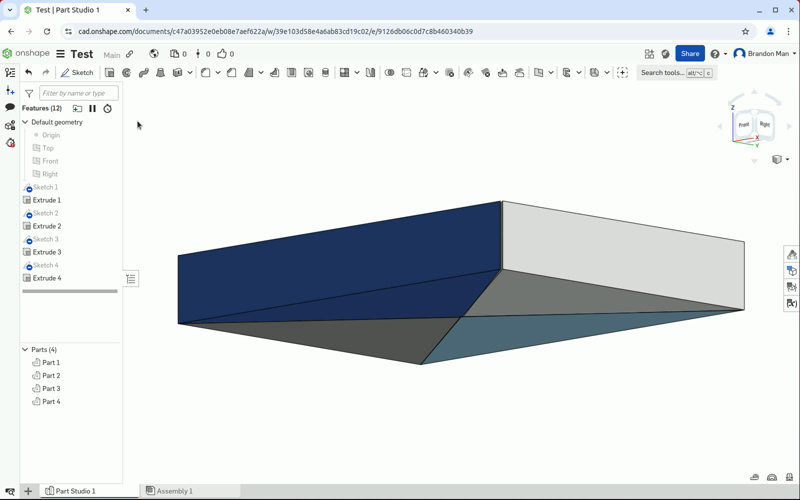
key(down, 3)
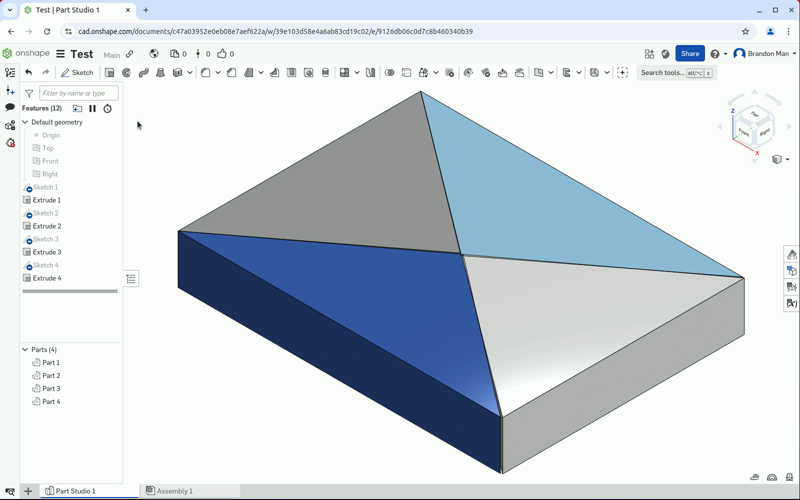
mouse_move(73, 189)
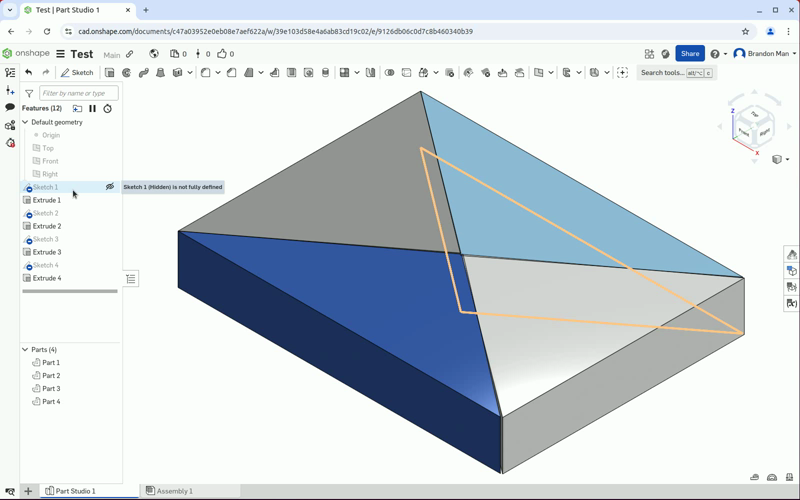
click(73, 189)